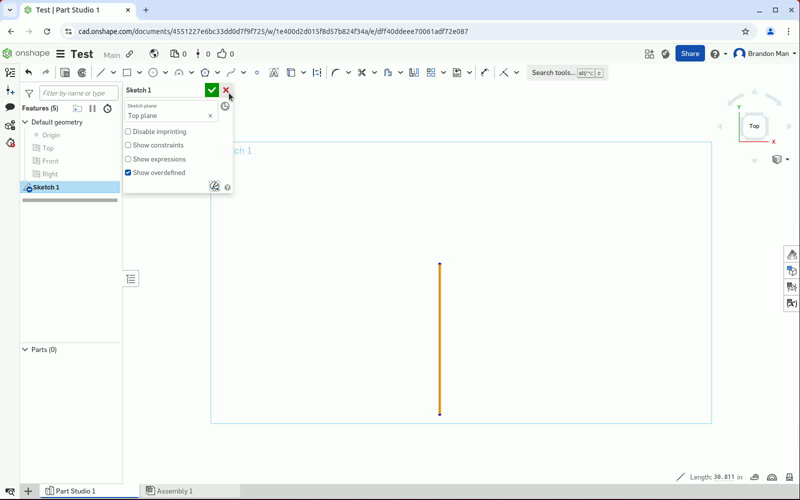
key(shift+h)
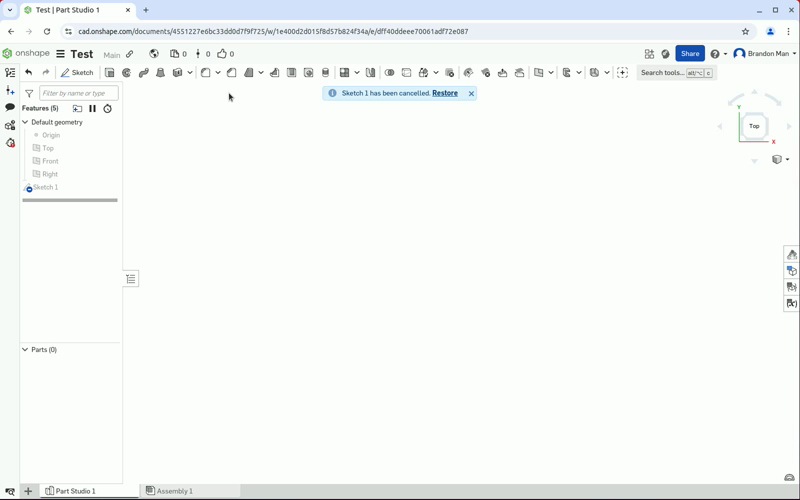
mouse_move(73, 352)
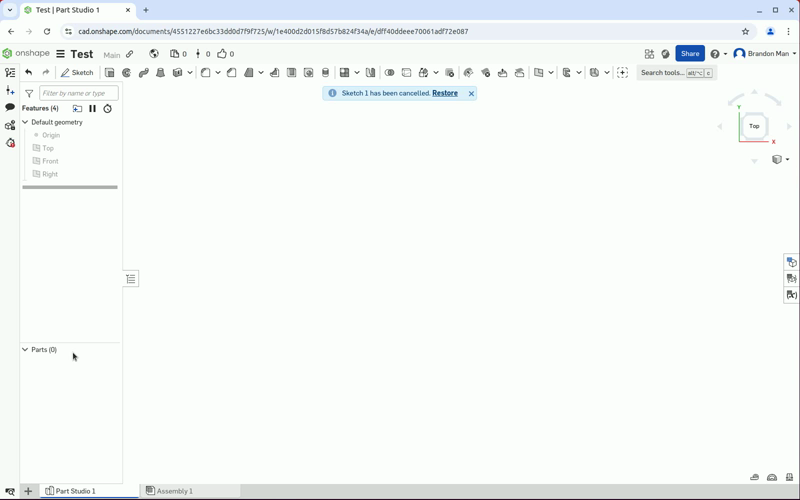
key(y)
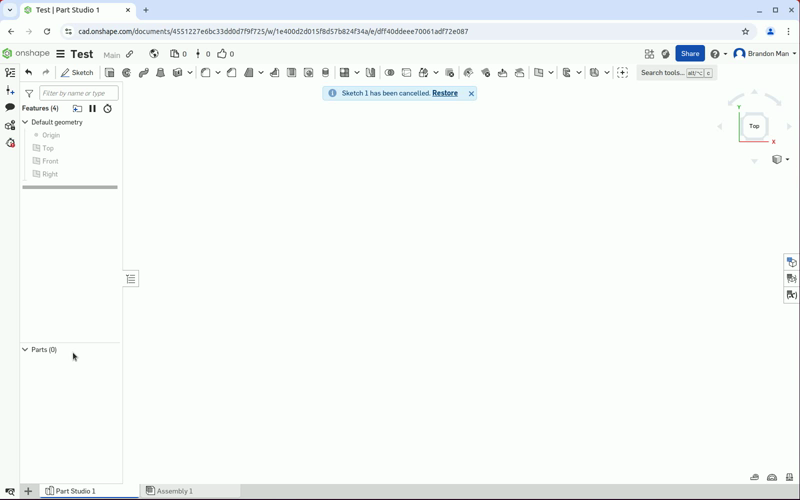
key(shift+p)
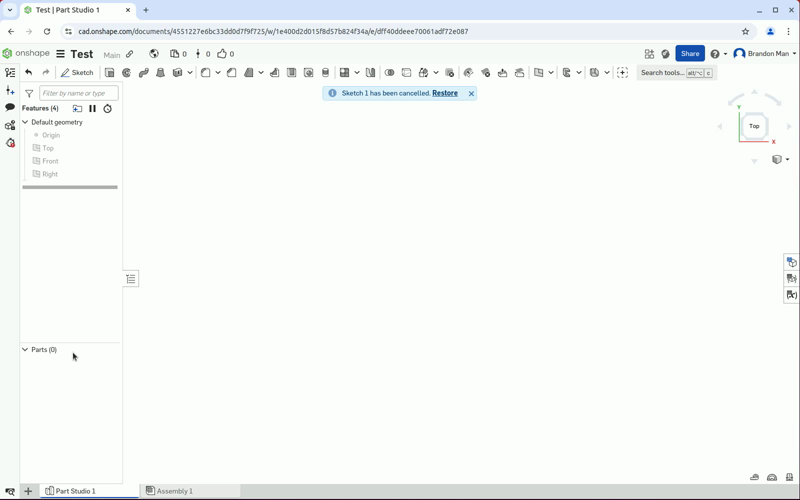
key(space)
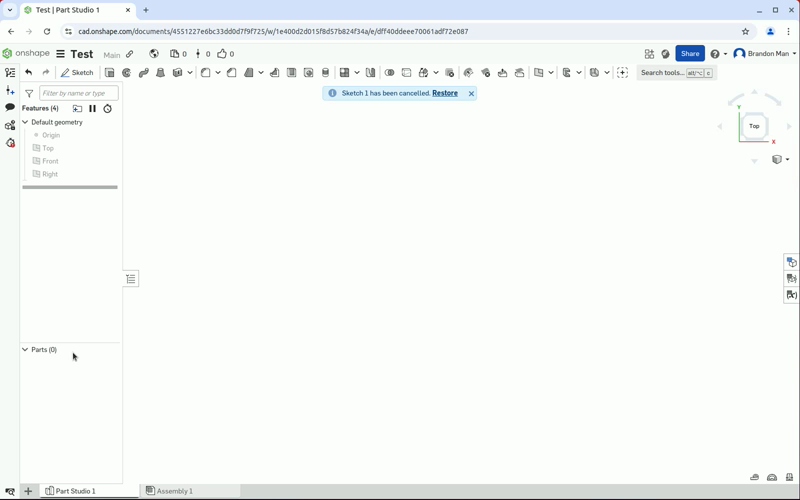
key_down(shift)
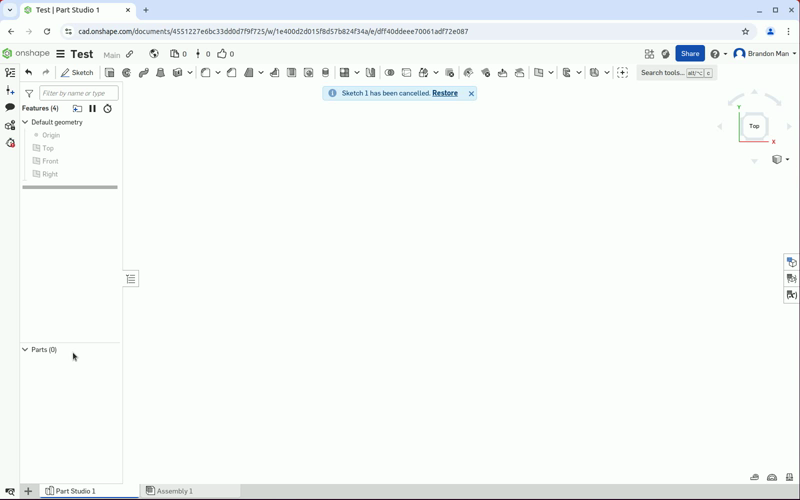
key(up)
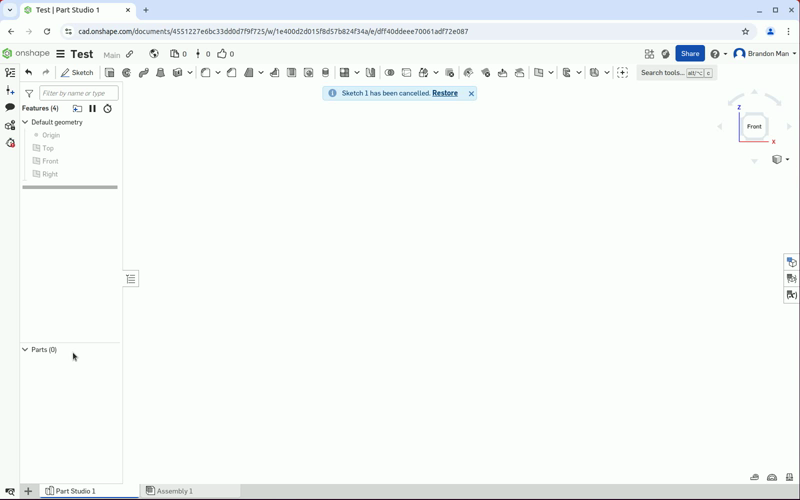
key_up(shift)
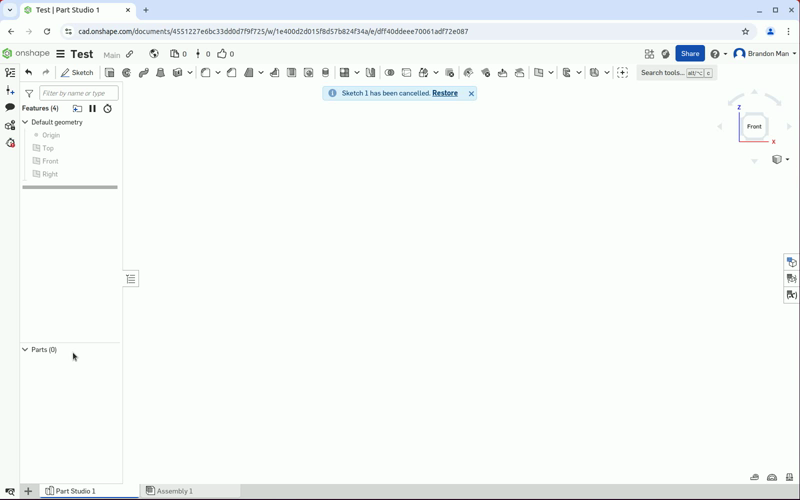
mouse_move(73, 352)
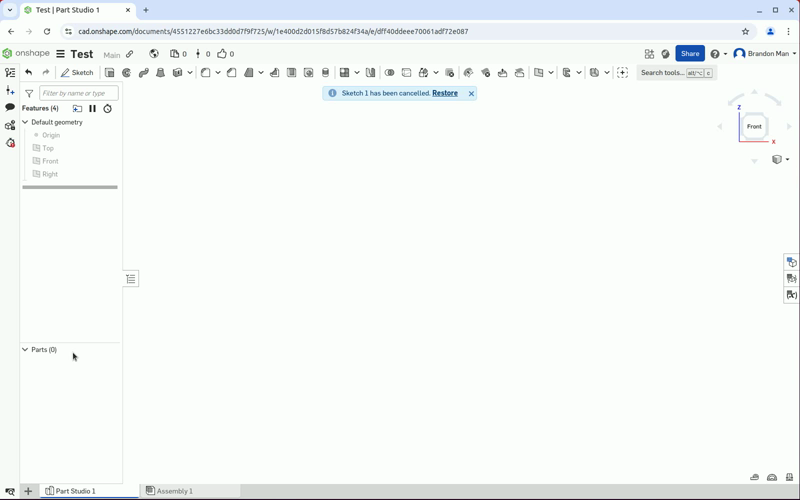
key(shift+y)
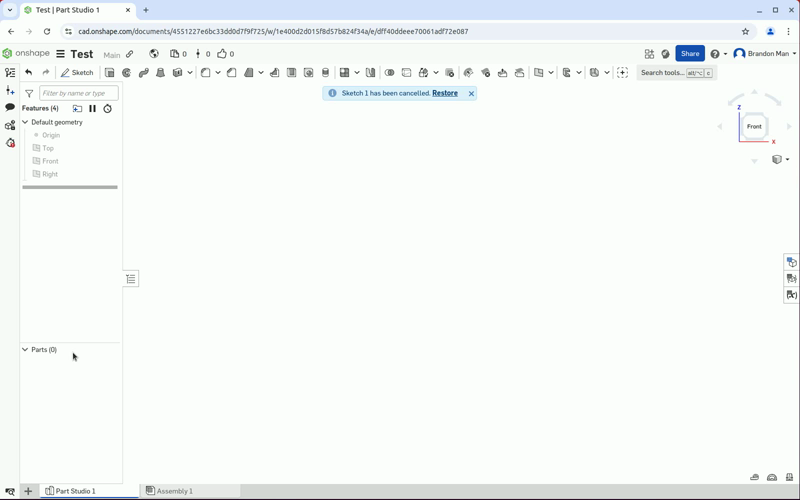
key(shift+s)
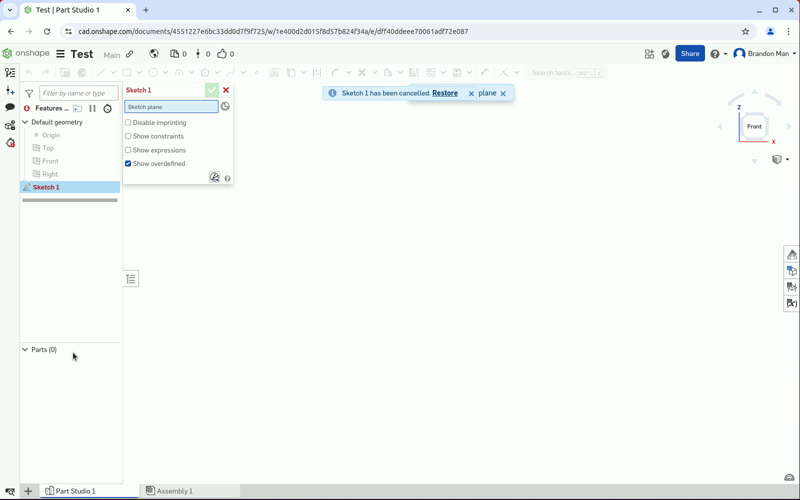
mouse_move(73, 163)
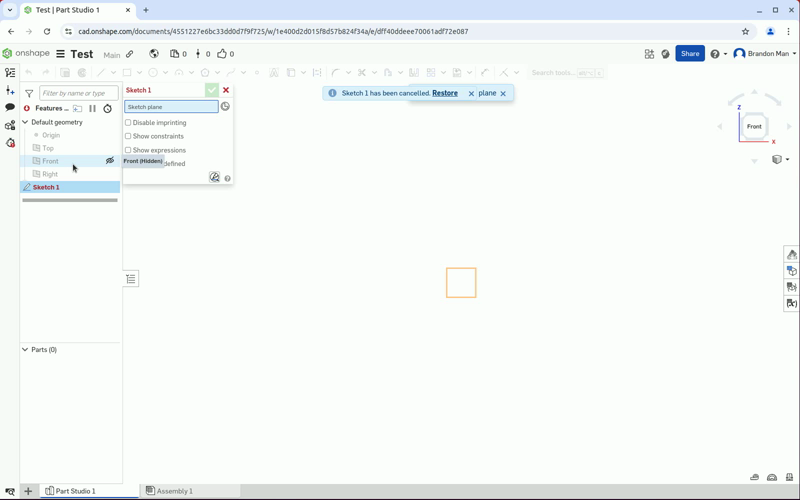
click(73, 163)
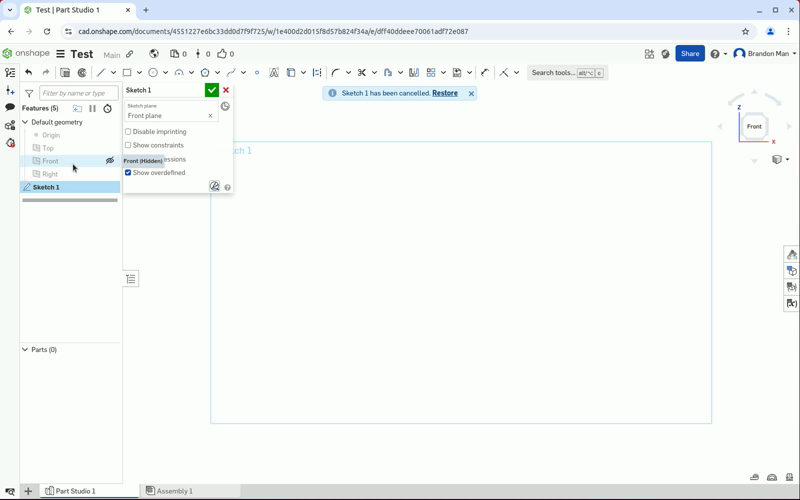
mouse_move(73, 352)
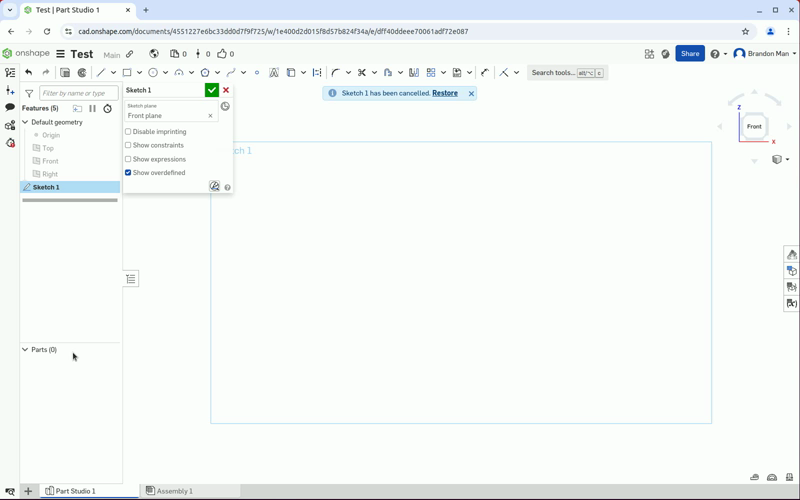
key(y)
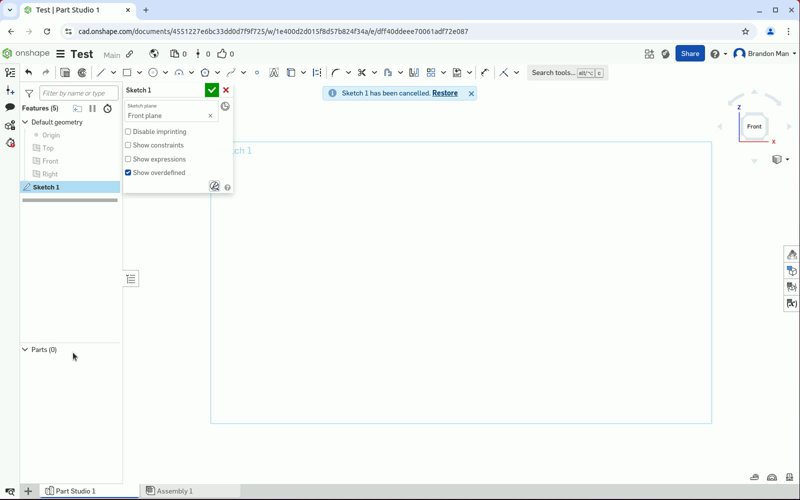
key(l)
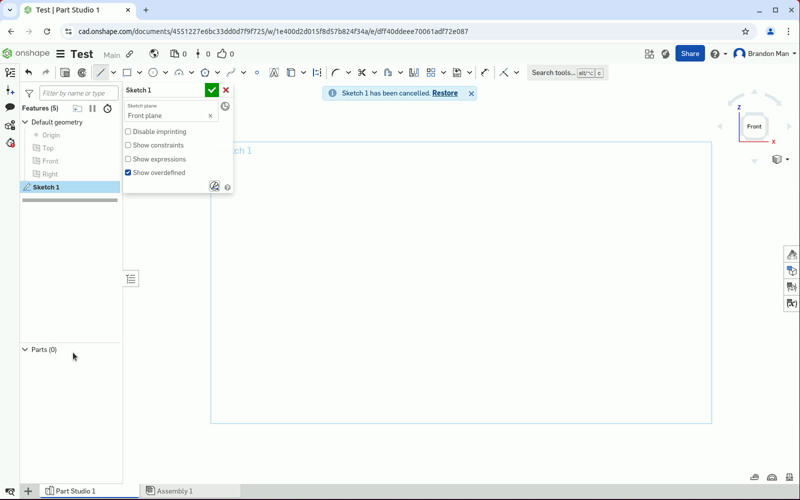
key_down(shift)
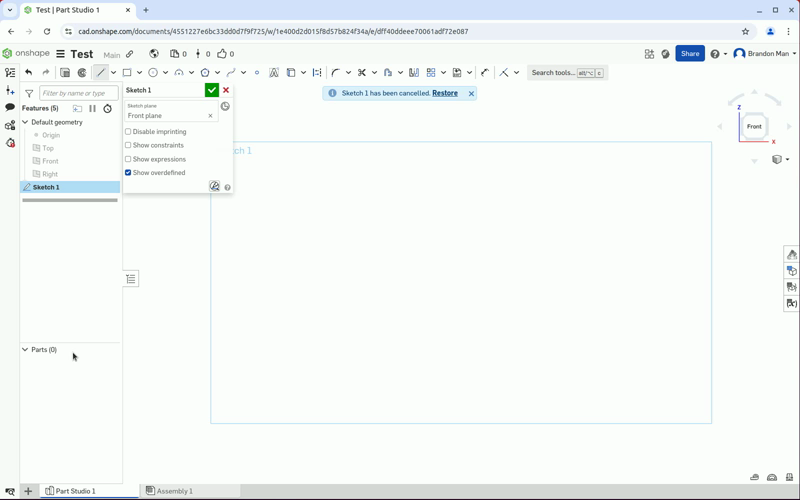
mouse_move(460, 282)
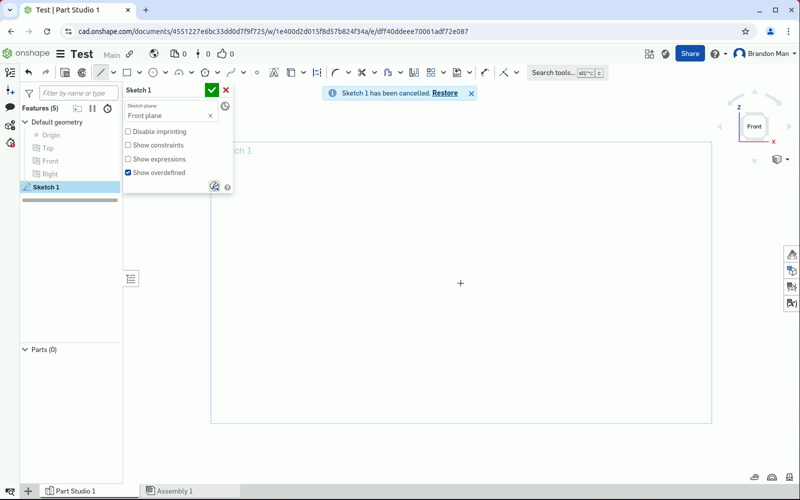
click(460, 282)
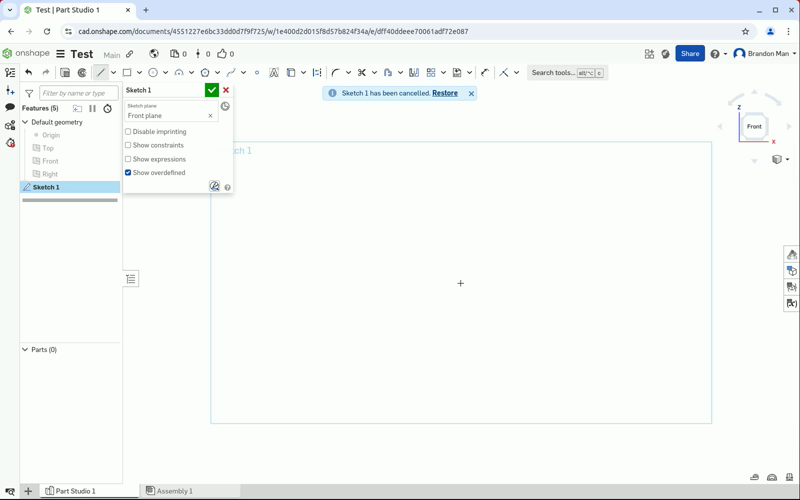
key_up(shift)
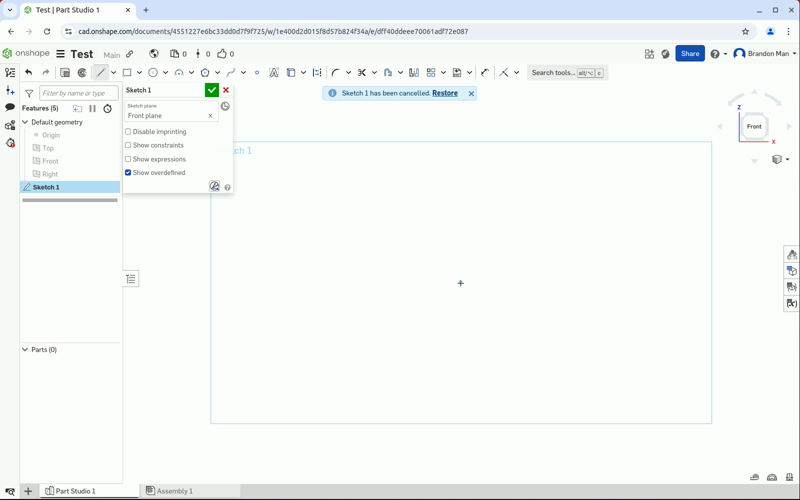
key_down(shift)
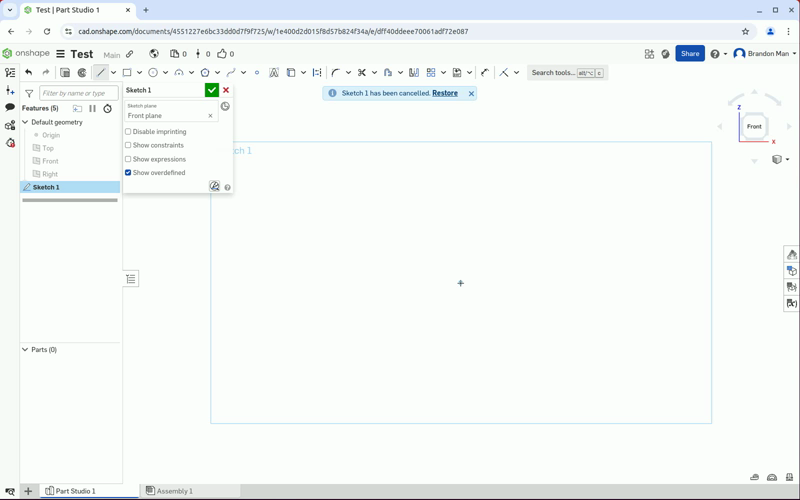
mouse_move(573, 282)
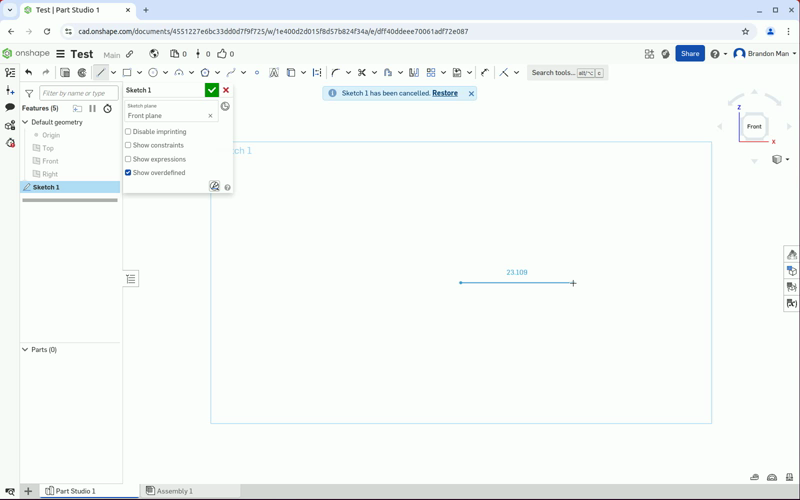
click(573, 282)
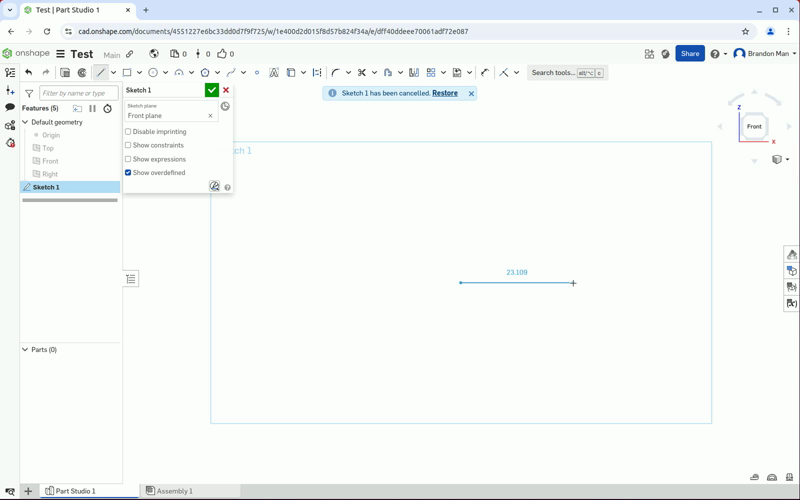
key_up(shift)
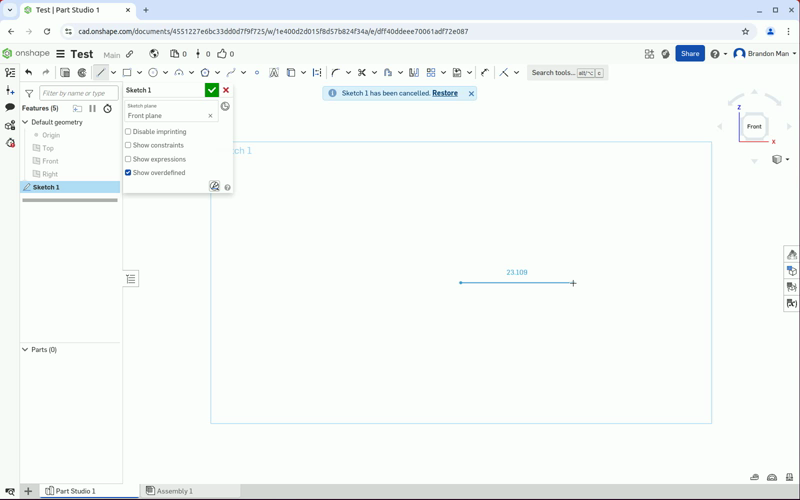
key_down(shift)
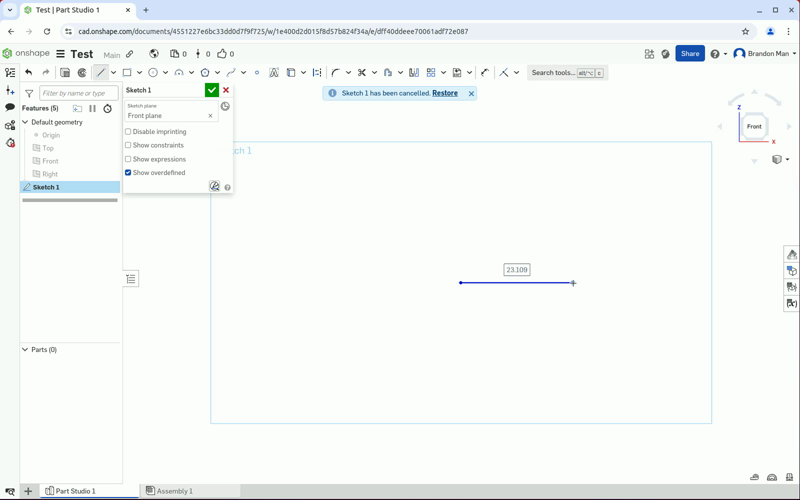
mouse_move(517, 208)
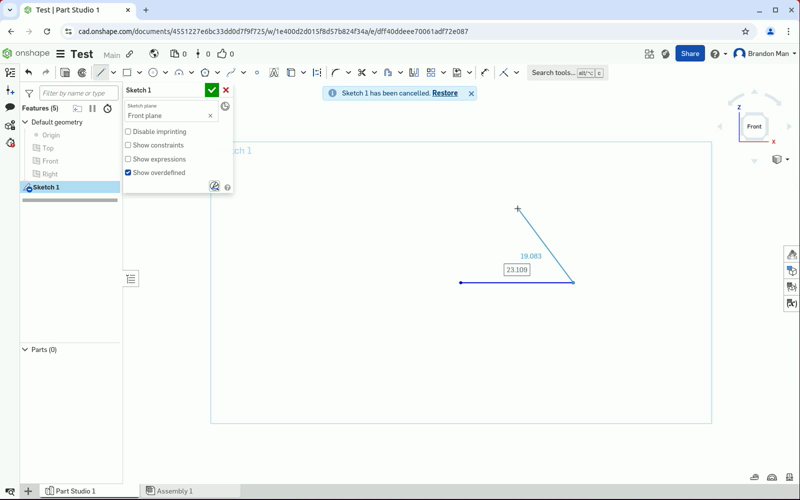
click(517, 208)
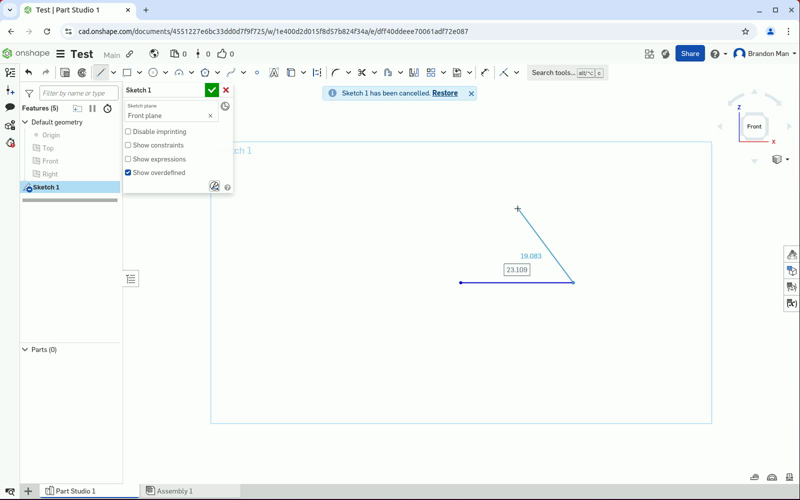
key_up(shift)
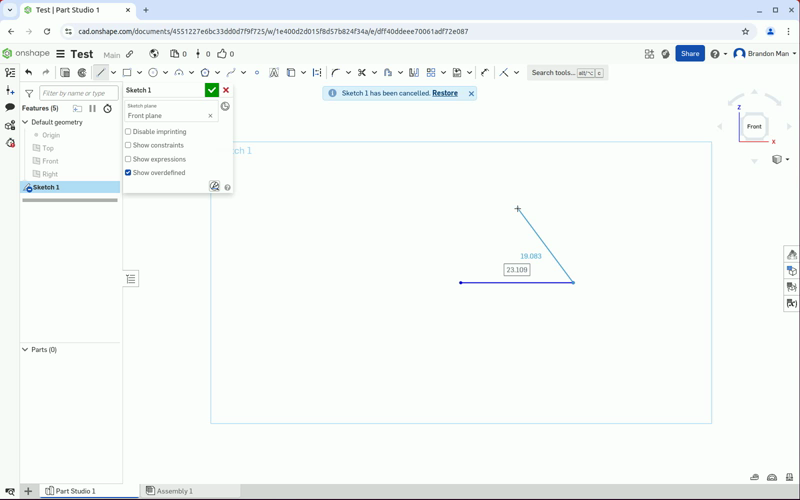
key_down(shift)
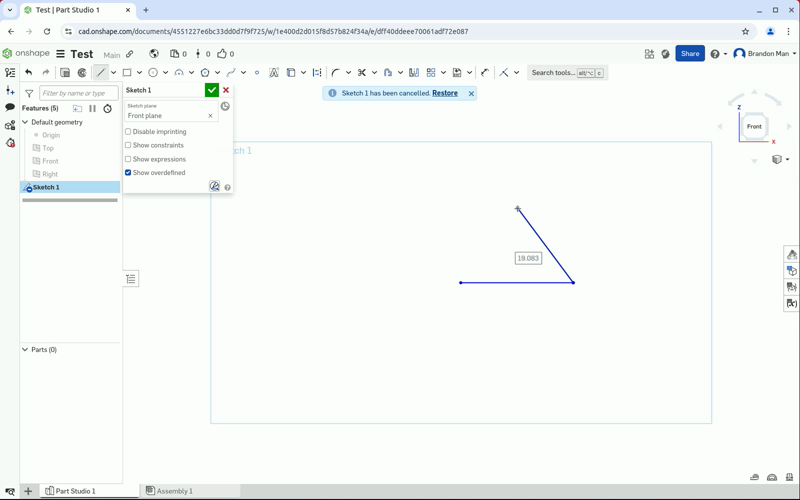
mouse_move(547, 208)
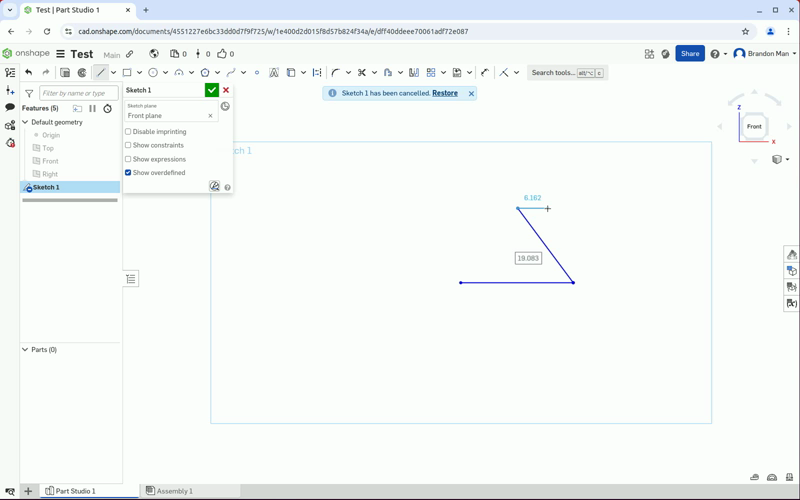
mouse_move(460, 208)
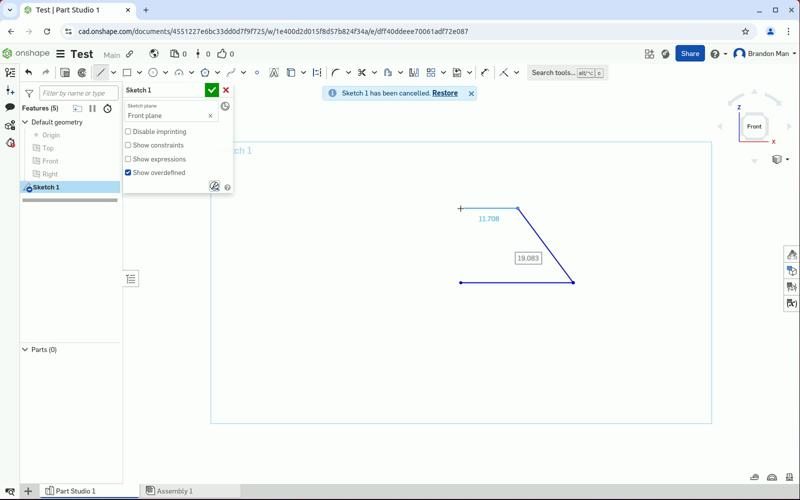
click(460, 208)
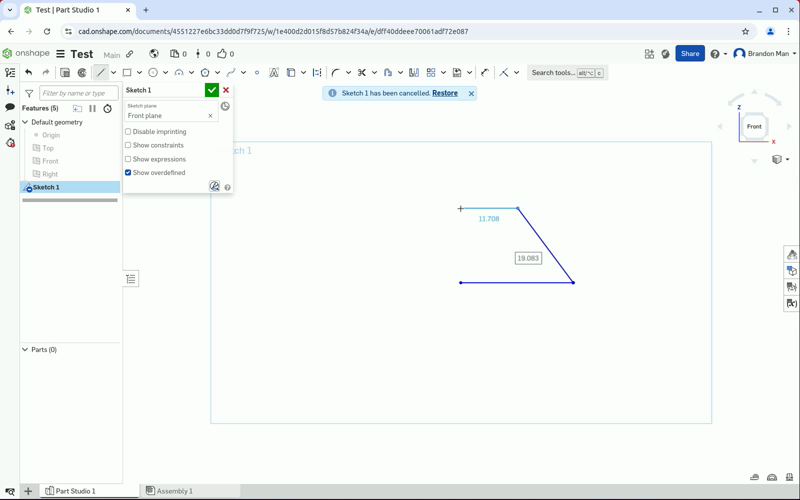
key_up(shift)
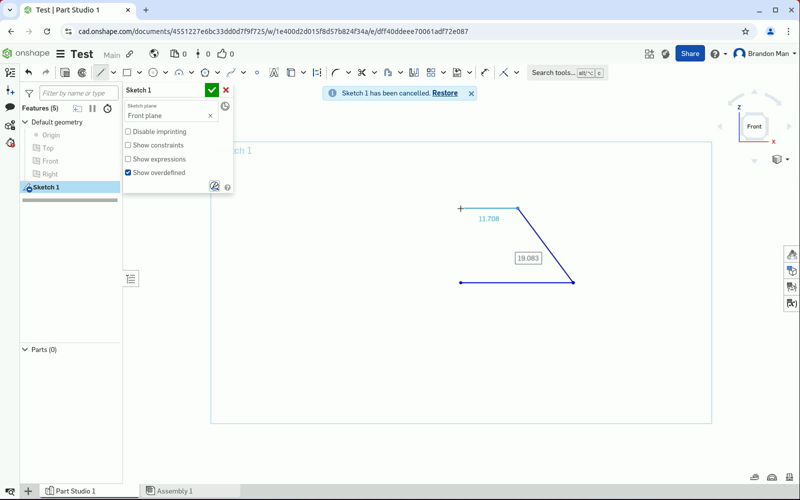
key_down(shift)
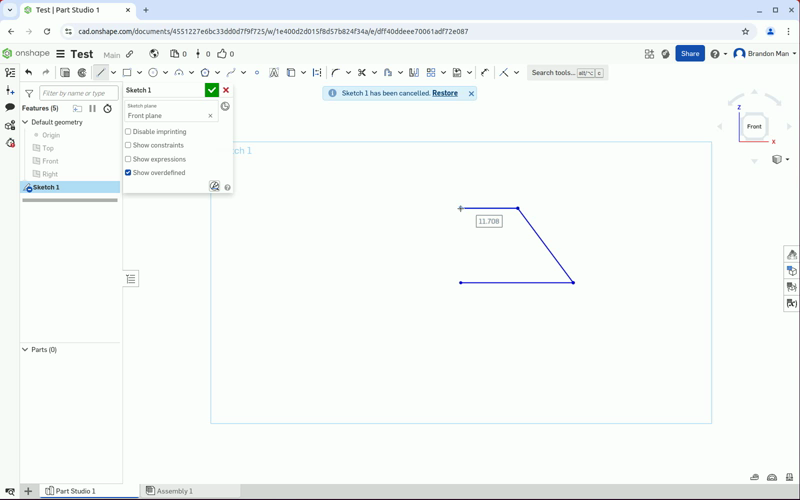
mouse_move(460, 282)
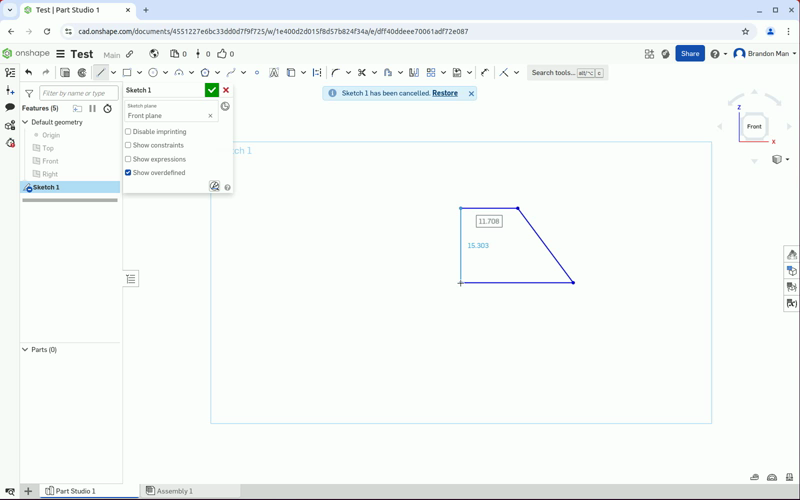
key_up(shift)
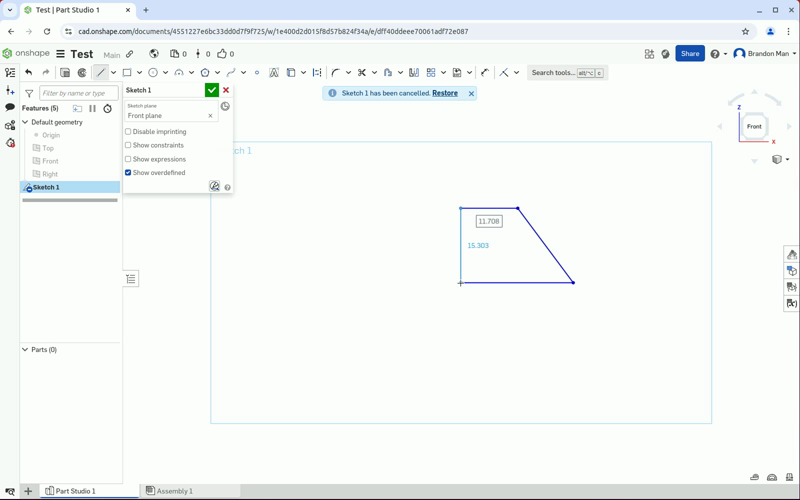
click(460, 282)
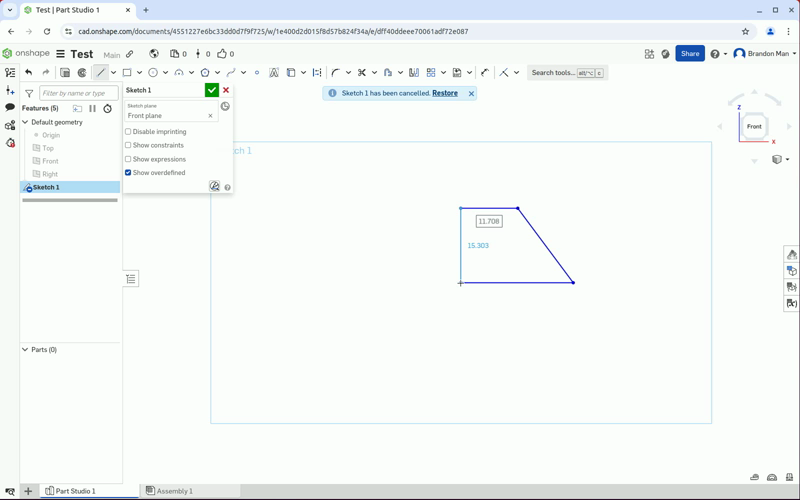
key(esc)
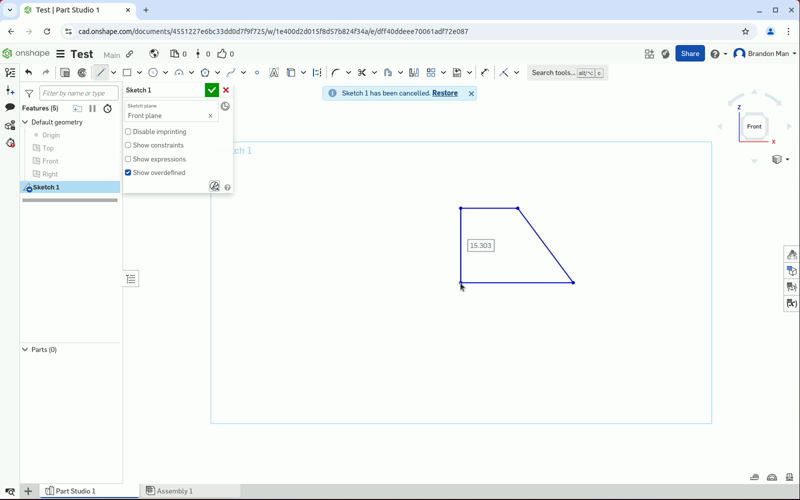
mouse_move(465, 239)
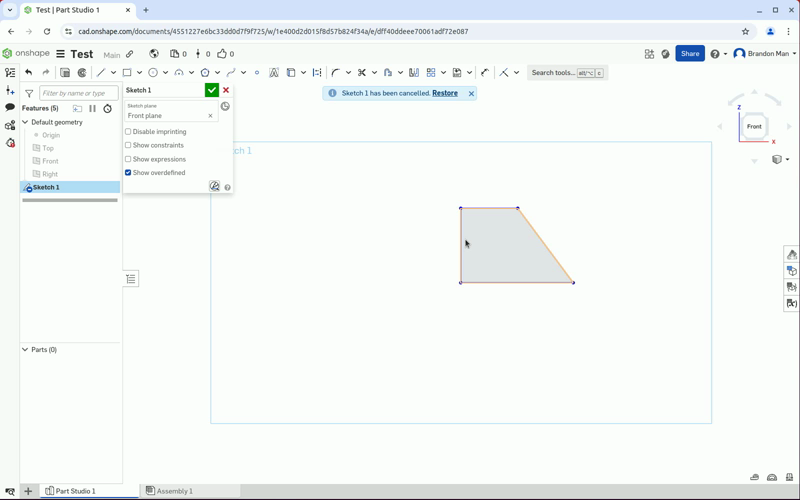
click(465, 239)
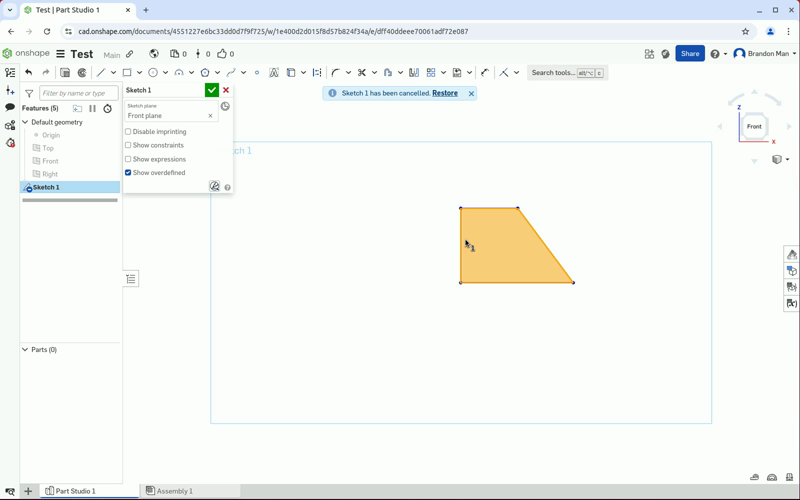
mouse_move(73, 352)
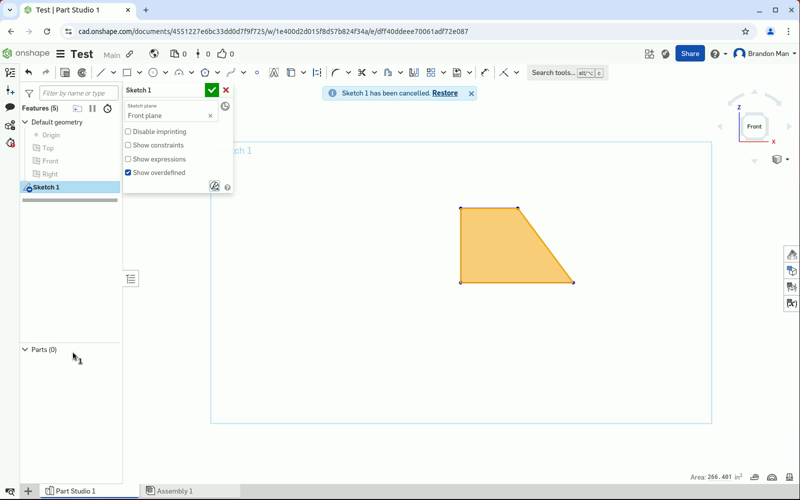
key(shift+y)
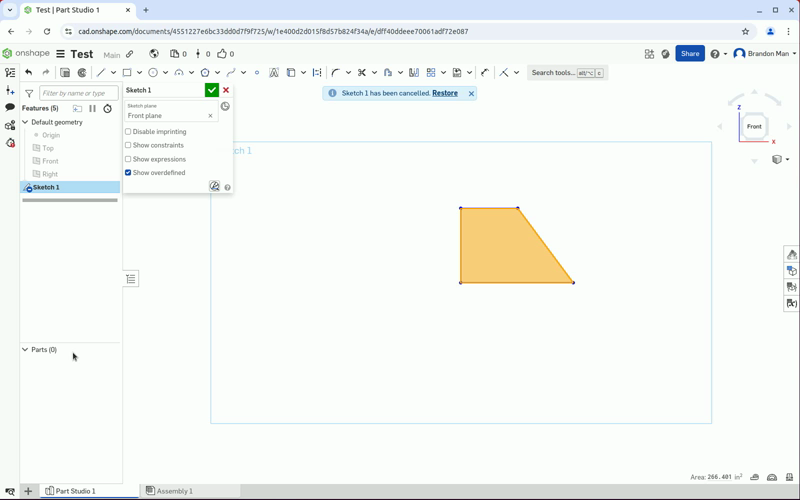
key(shift+e)
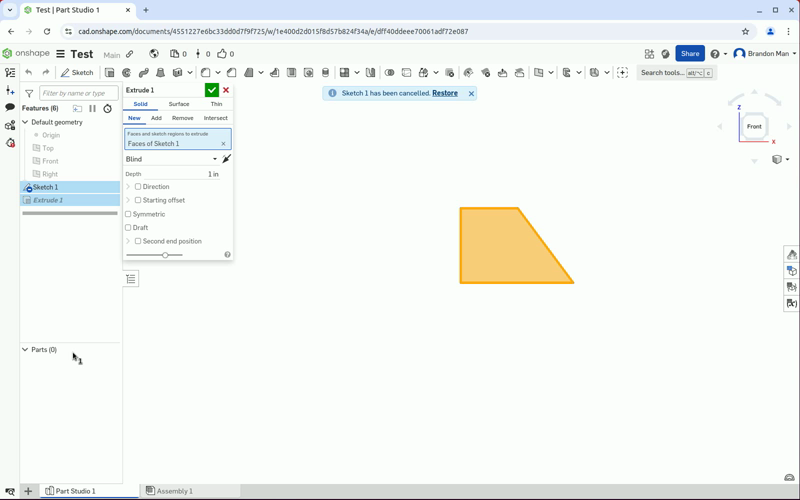
mouse_move(143, 106)
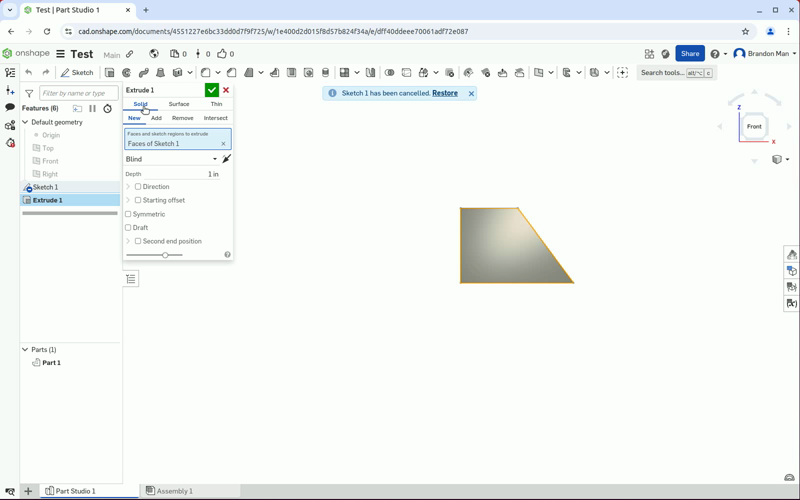
click(143, 106)
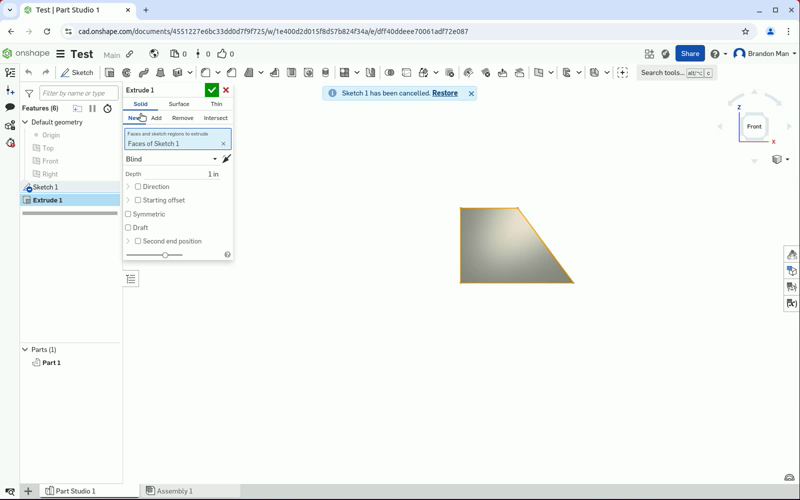
mouse_move(137, 120)
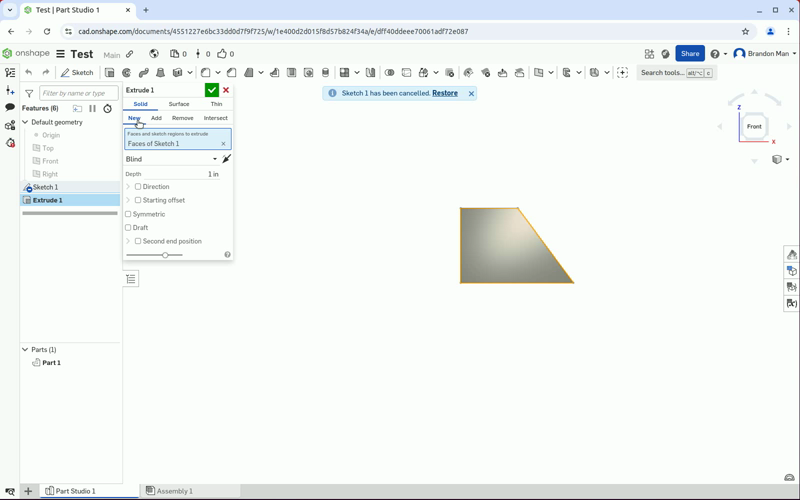
click(137, 120)
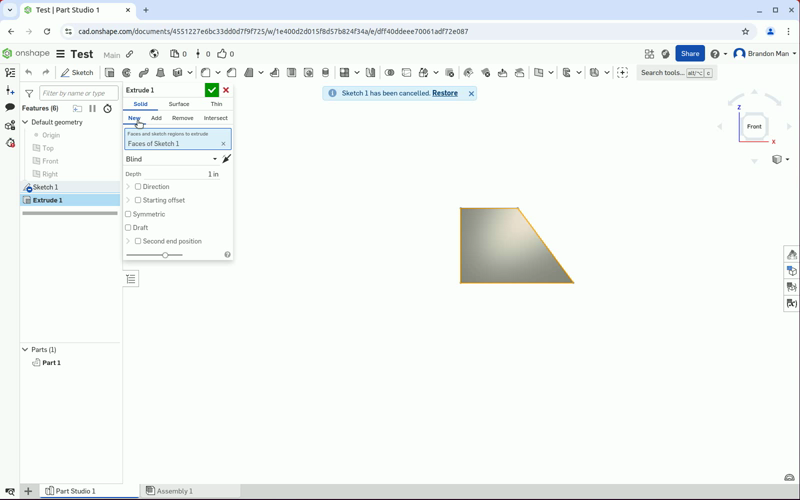
key(tab, 4)
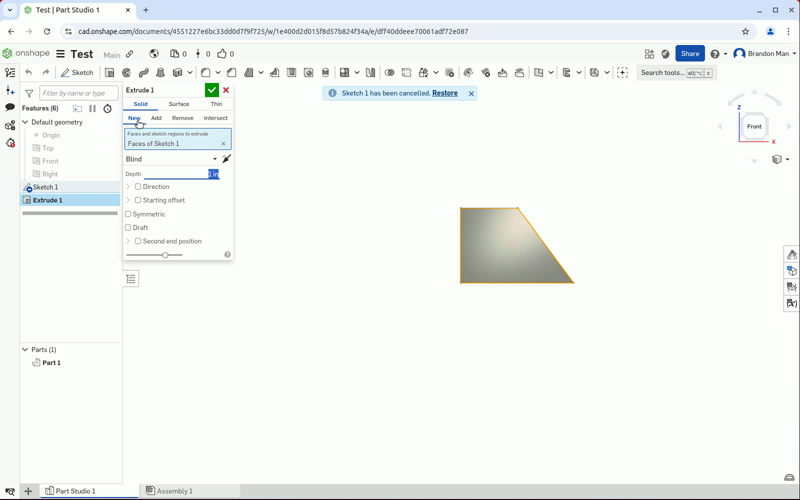
text(15.405)
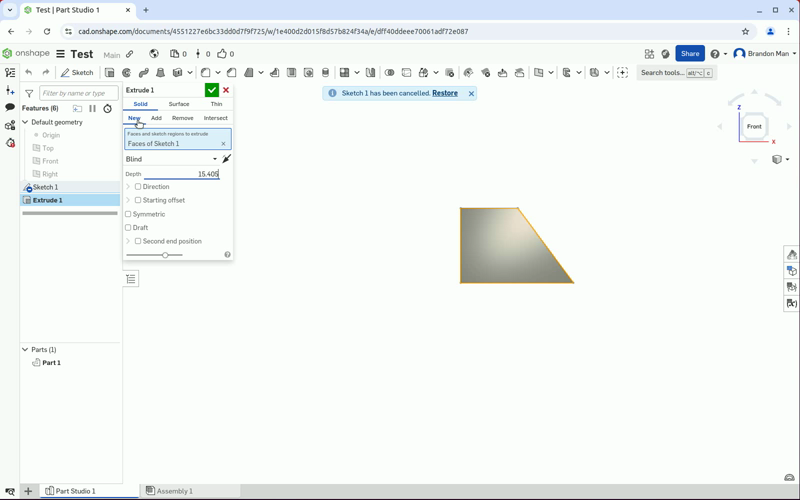
key(enter)
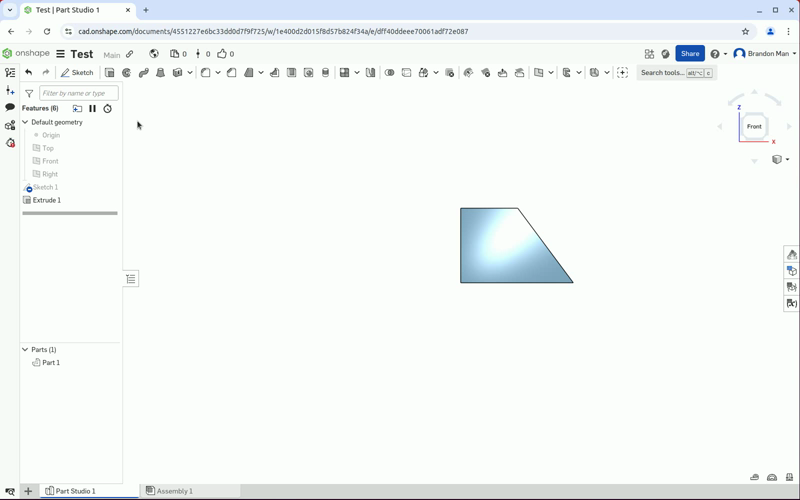
key(shift+h)
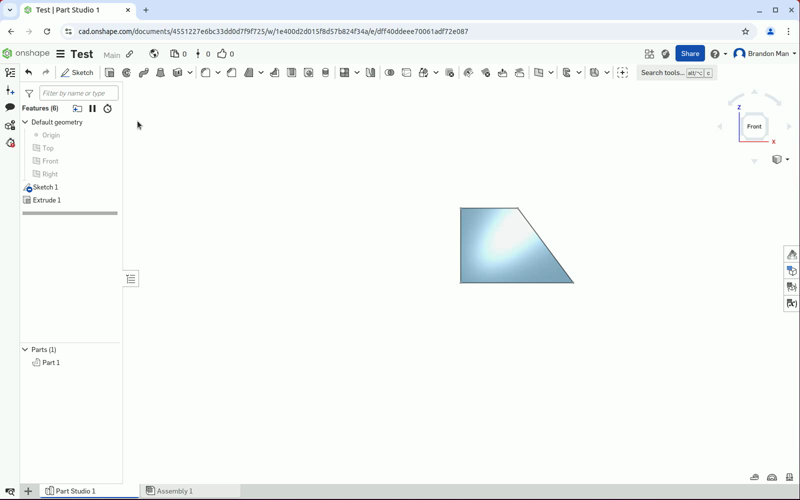
key(shift+h)
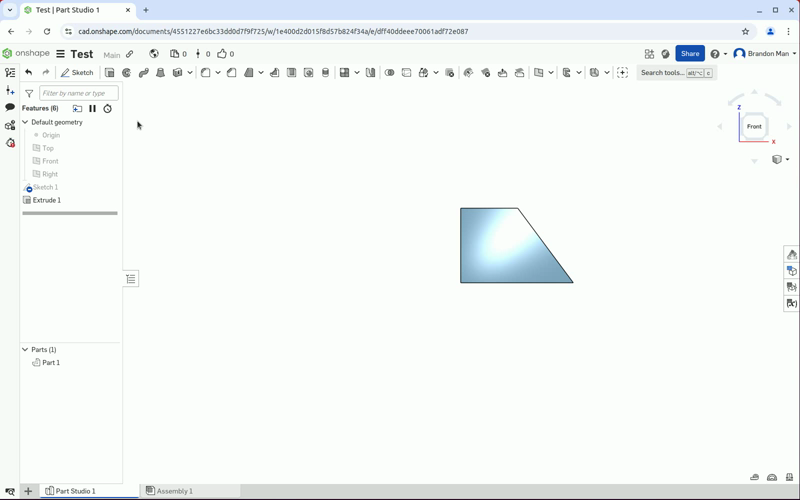
mouse_move(73, 189)
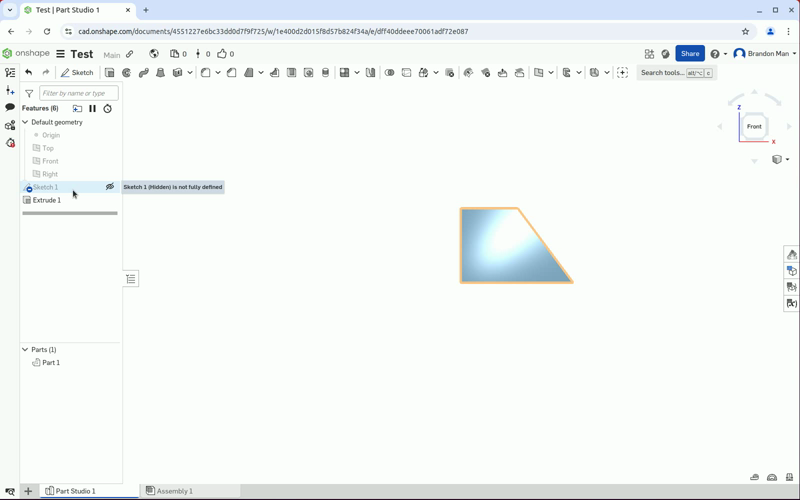
click(73, 189)
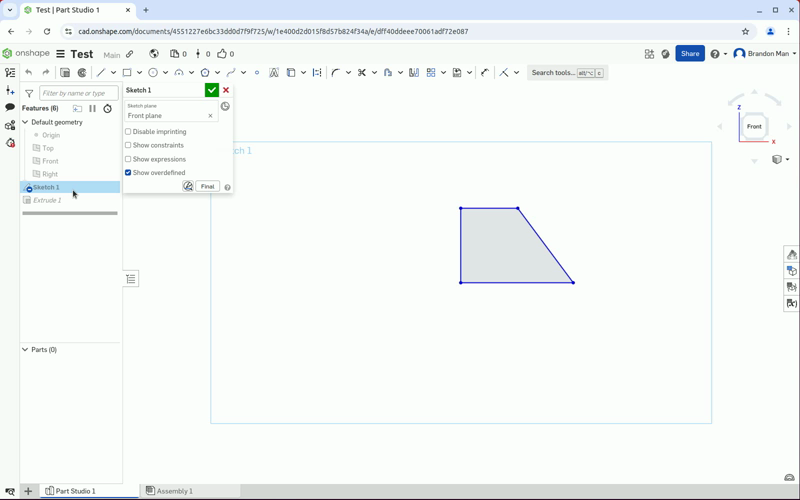
mouse_move(229, 92)
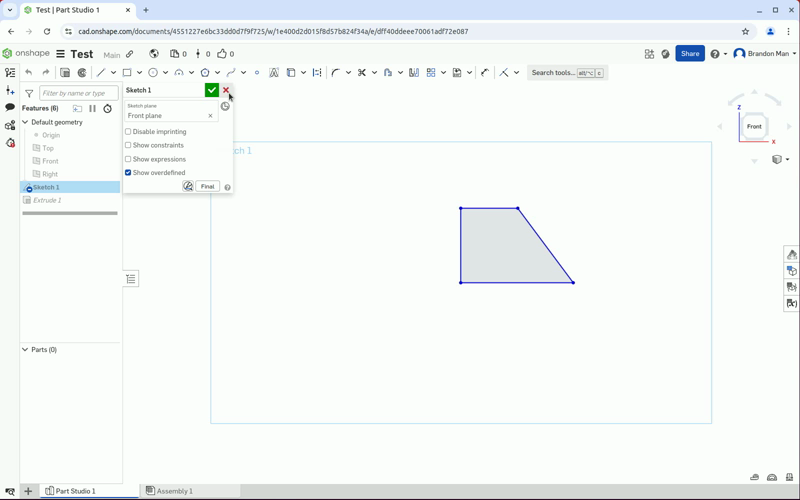
click(229, 92)
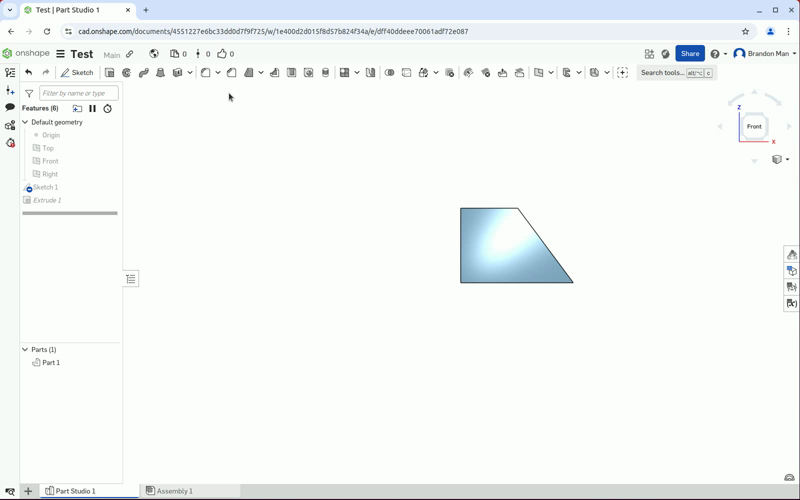
mouse_move(73, 352)
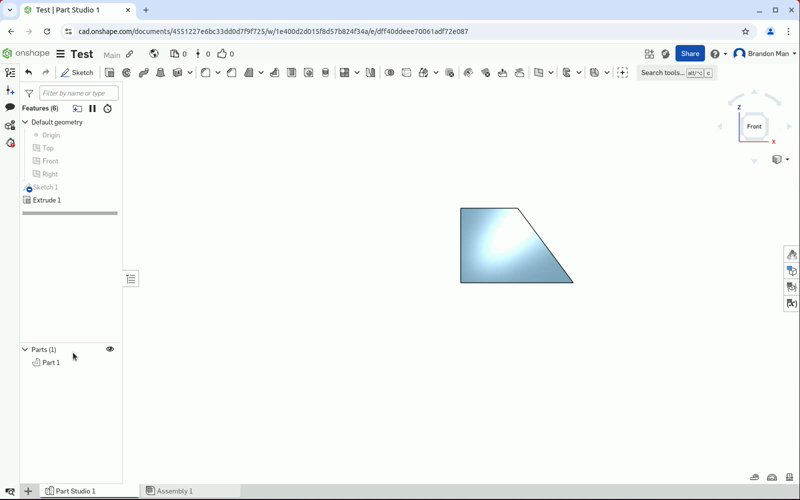
key(y)
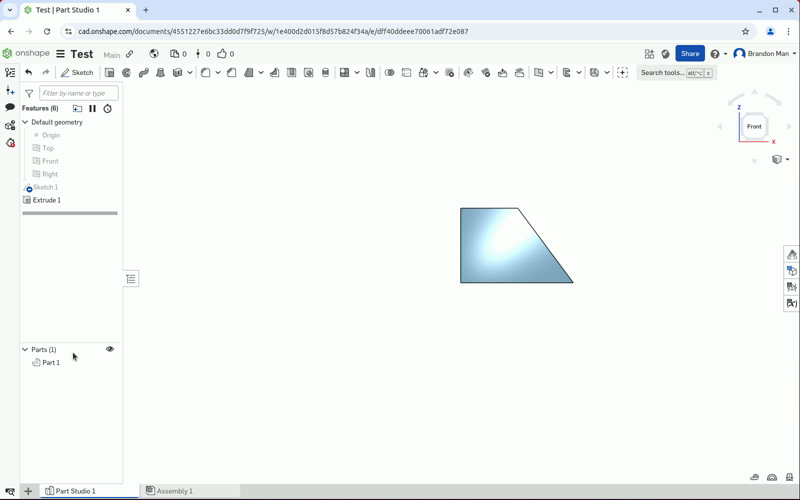
key(shift+p)
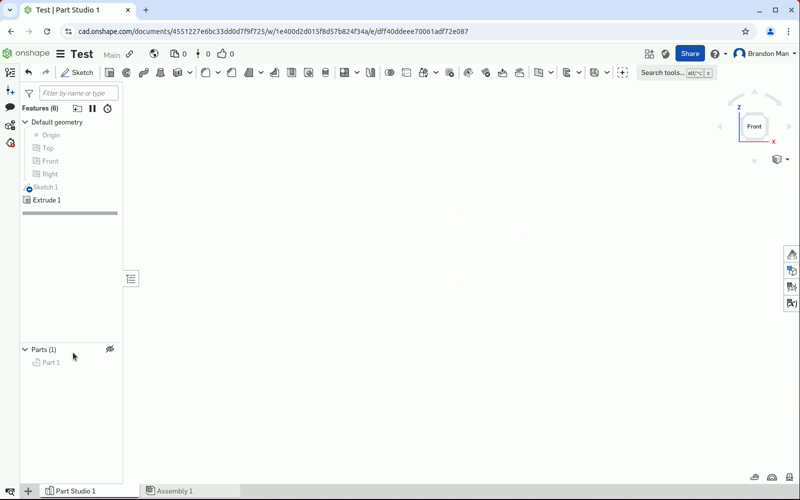
key(space)
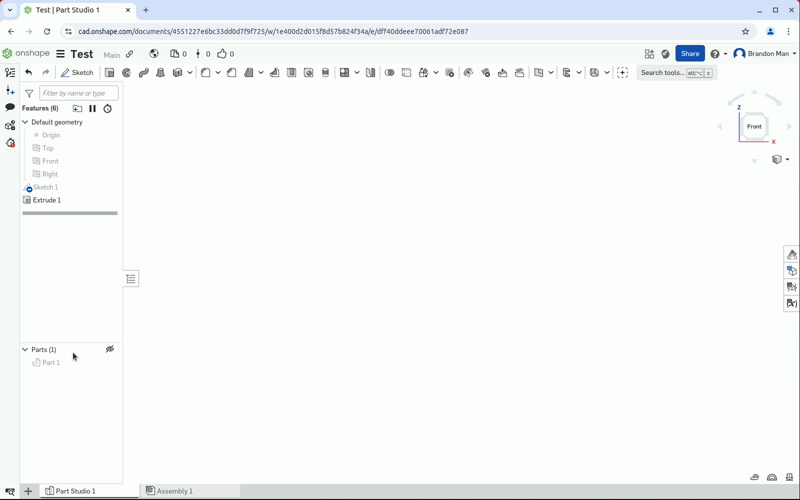
key_down(shift)
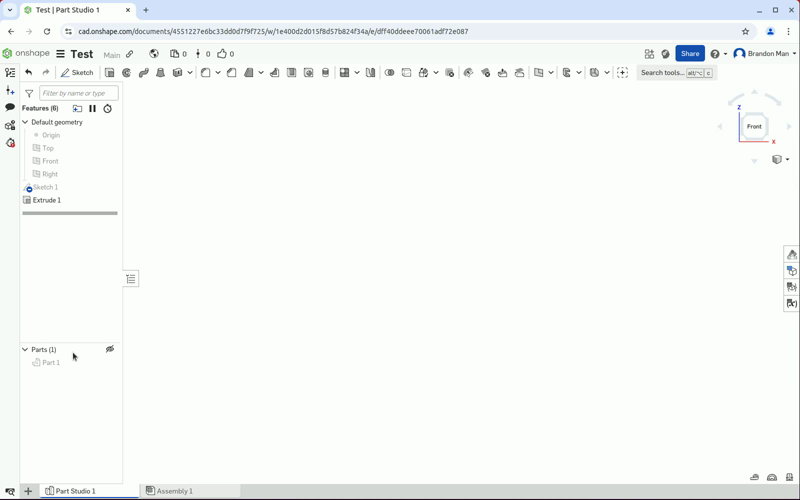
key(left)
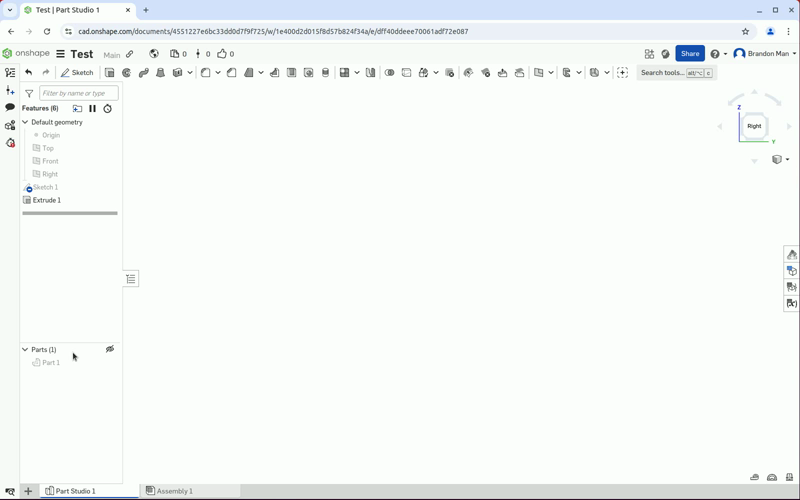
key_up(shift)
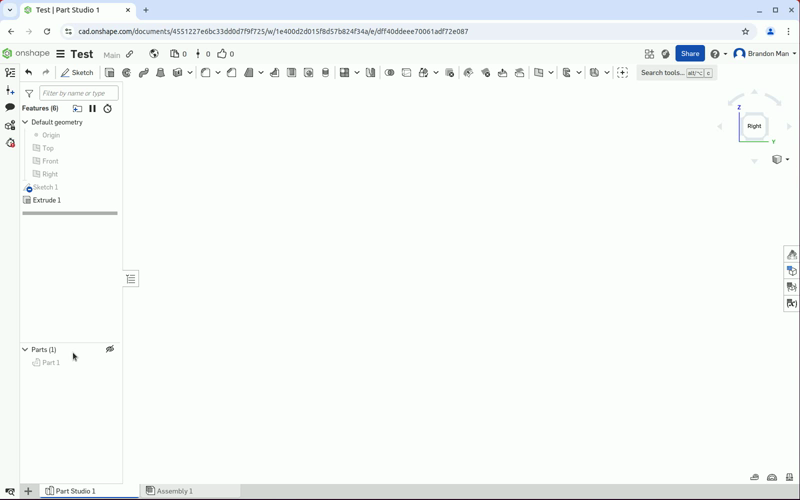
mouse_move(73, 352)
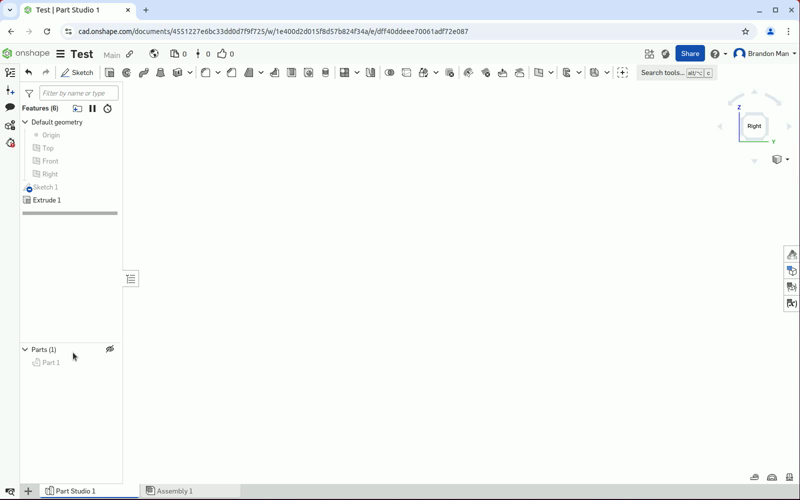
key(shift+y)
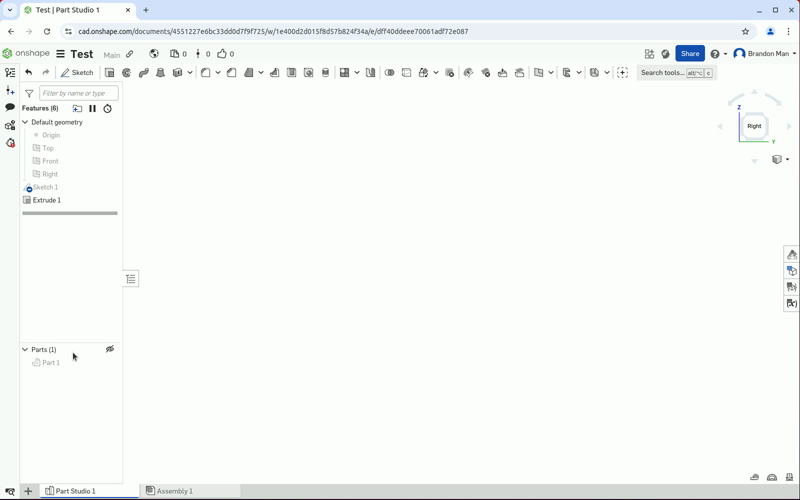
key(shift+s)
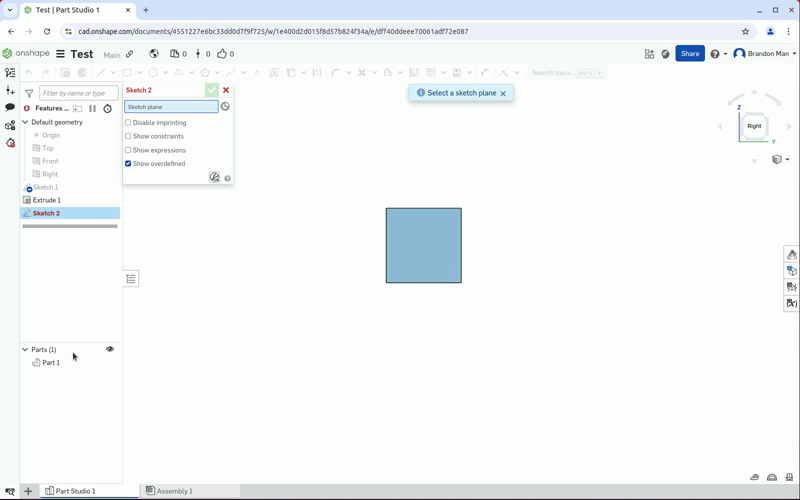
mouse_move(73, 176)
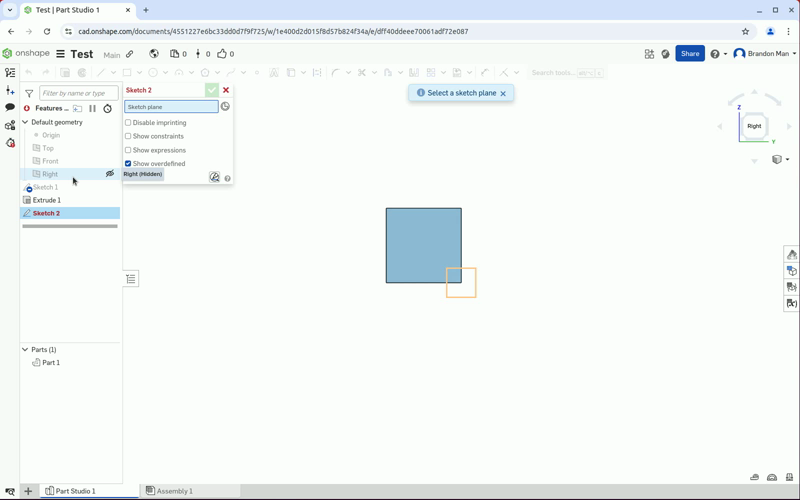
click(73, 176)
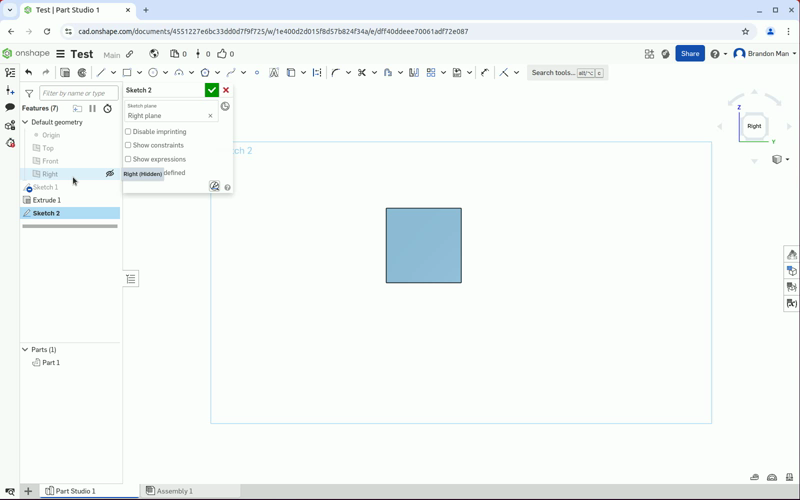
mouse_move(73, 352)
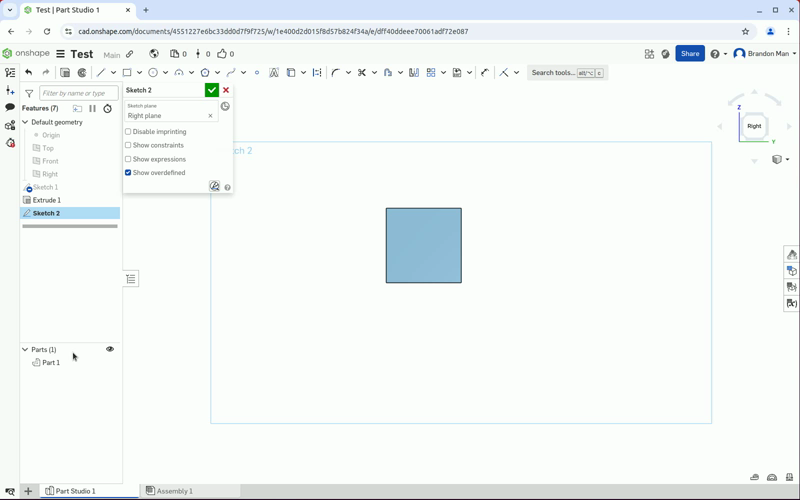
key(y)
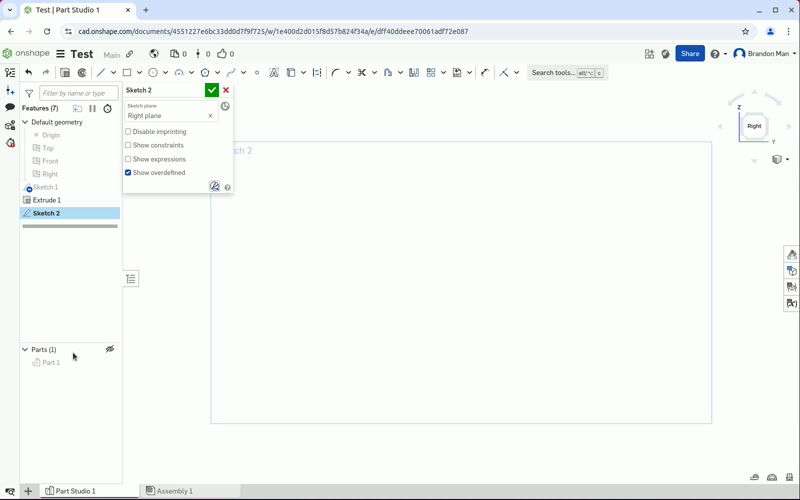
key(l)
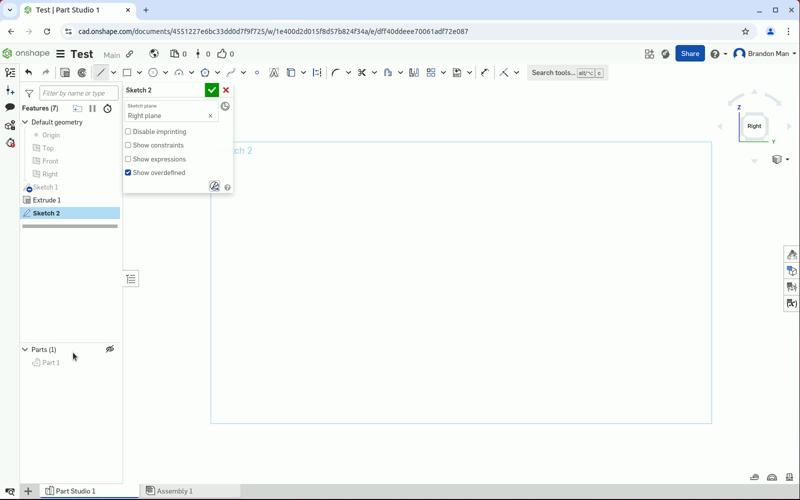
key_down(shift)
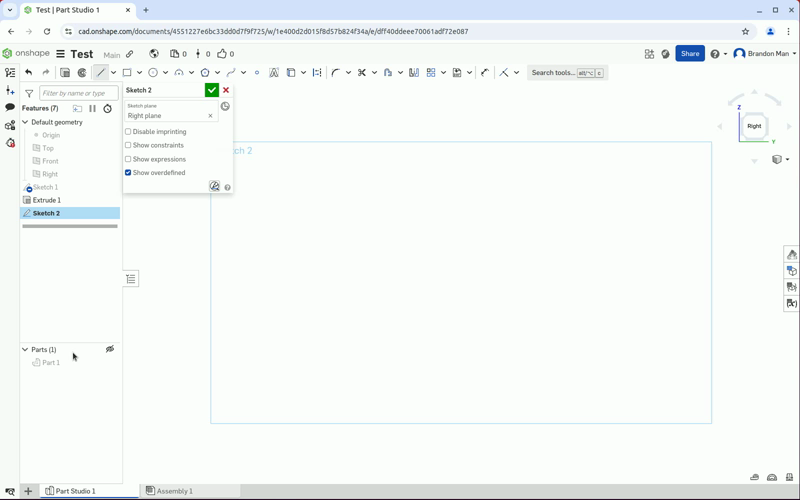
mouse_move(404, 245)
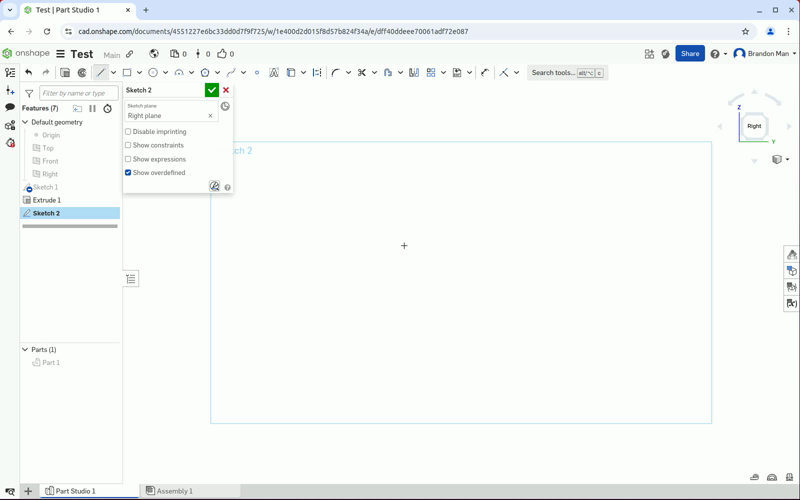
click(404, 245)
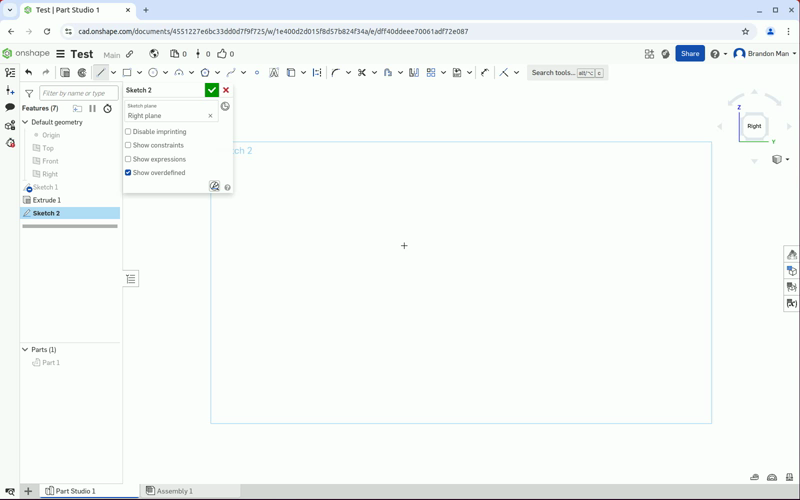
key_up(shift)
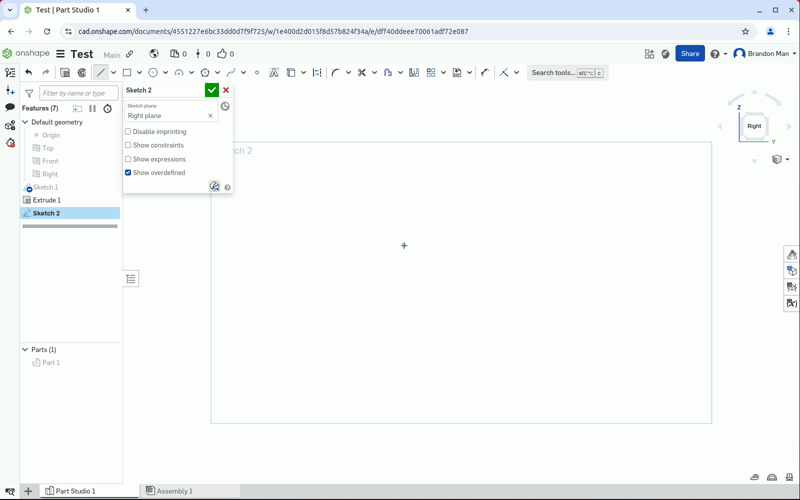
key_down(shift)
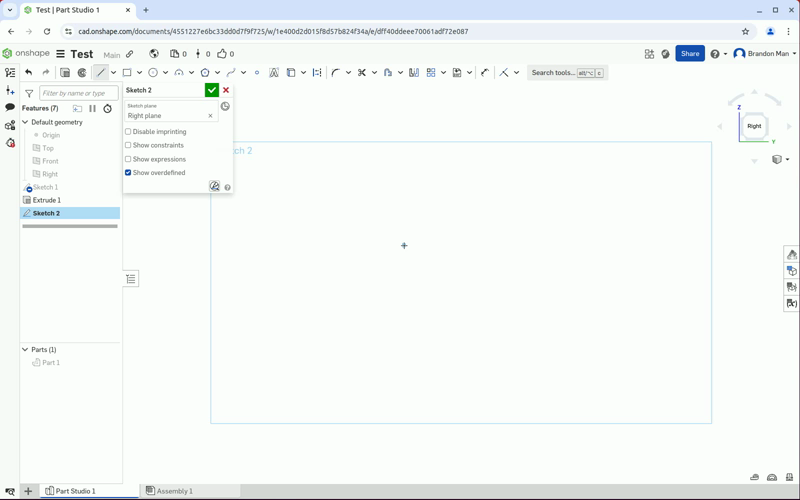
mouse_move(434, 245)
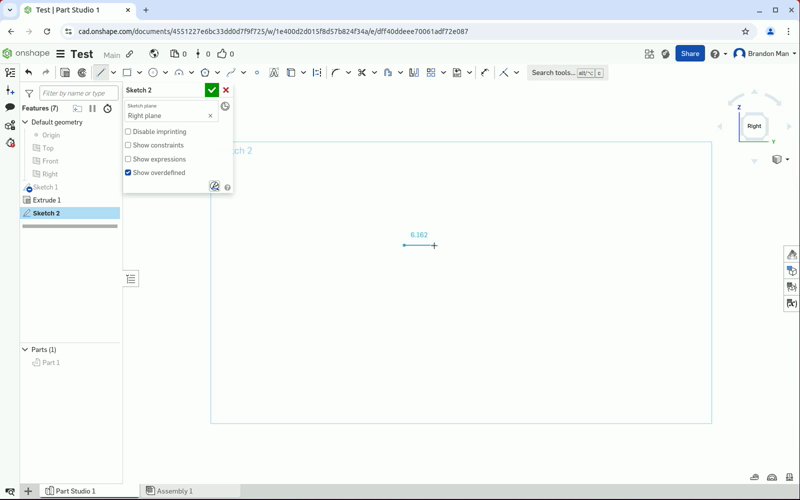
mouse_move(442, 245)
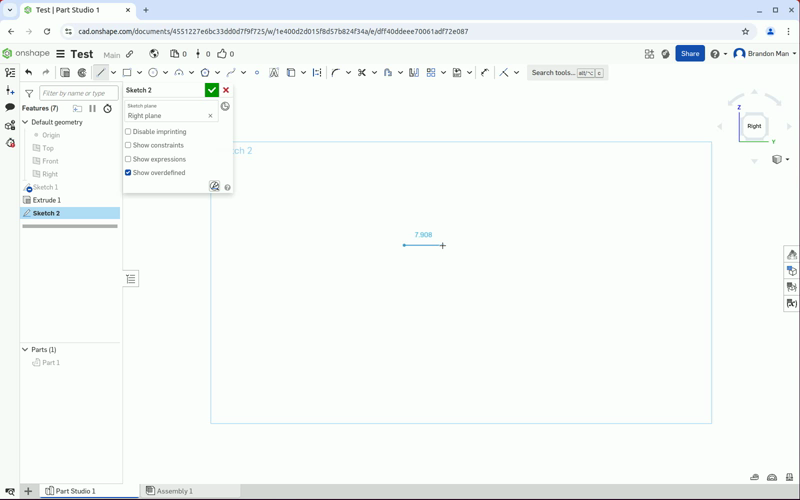
click(442, 245)
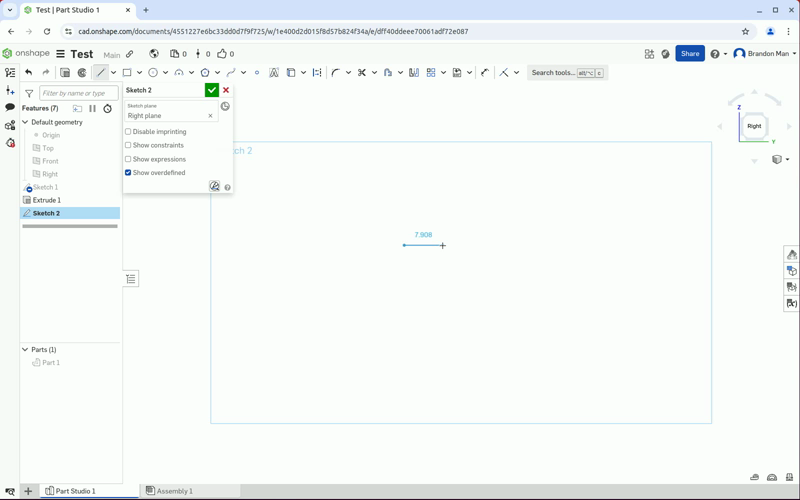
key_up(shift)
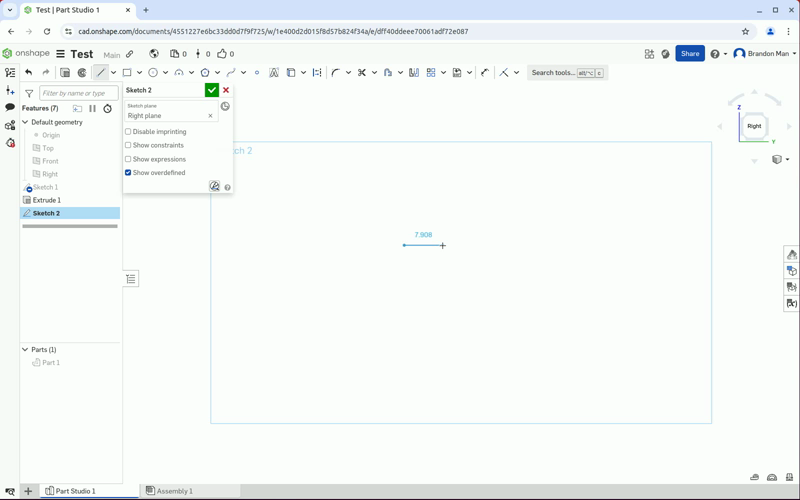
key_down(shift)
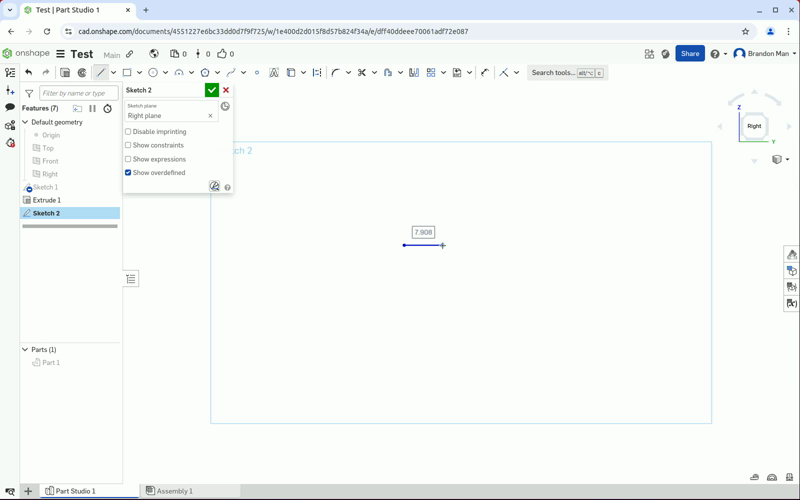
mouse_move(472, 245)
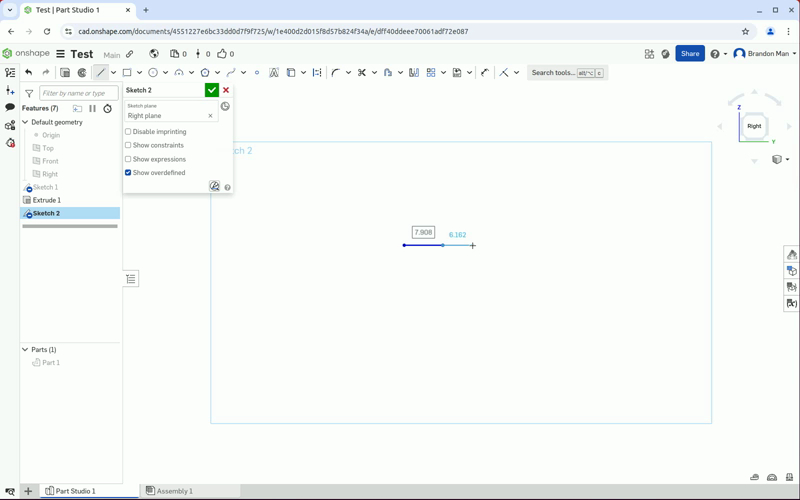
mouse_move(442, 207)
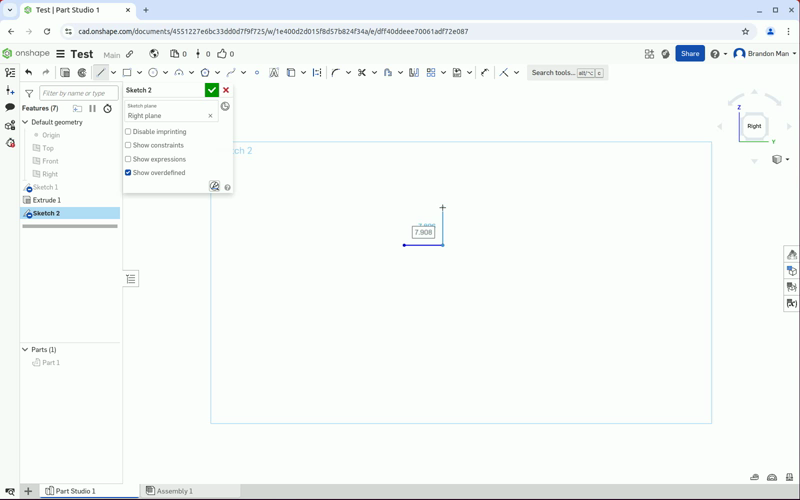
click(442, 207)
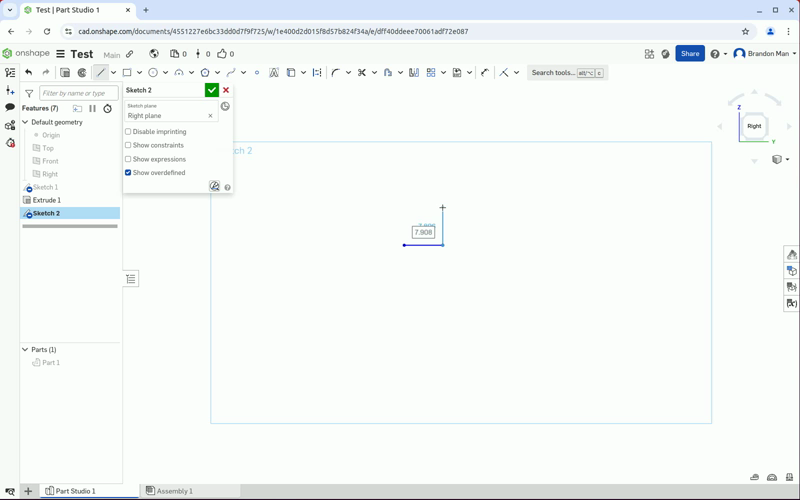
key_up(shift)
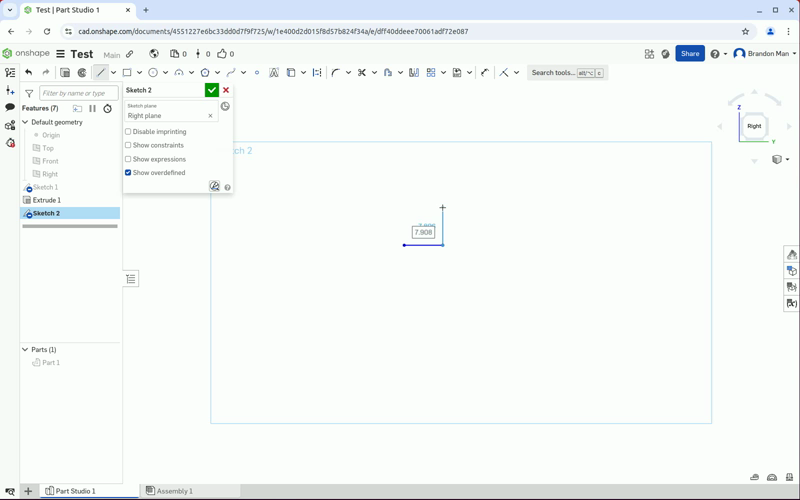
key_down(shift)
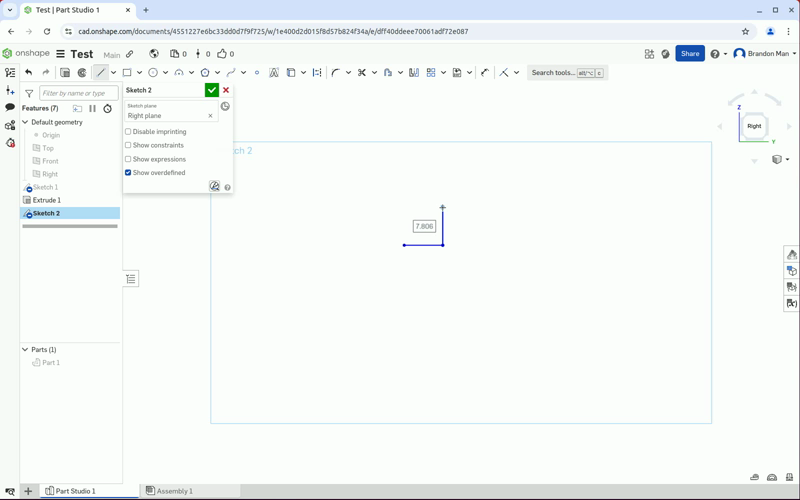
mouse_move(472, 207)
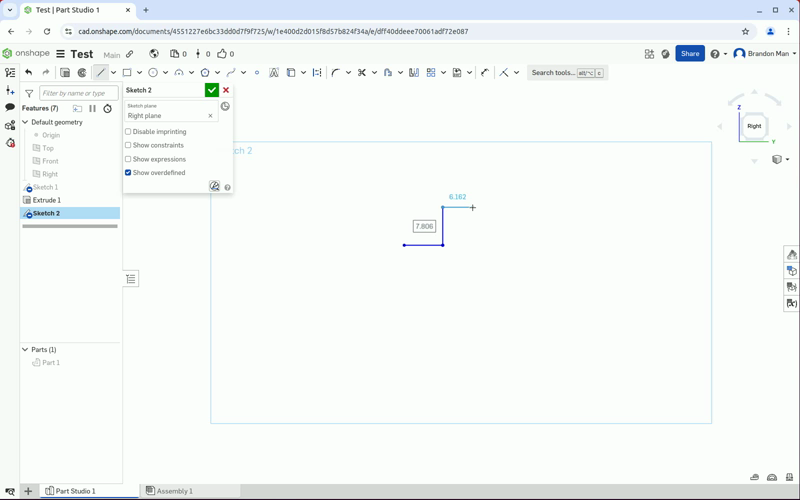
mouse_move(404, 207)
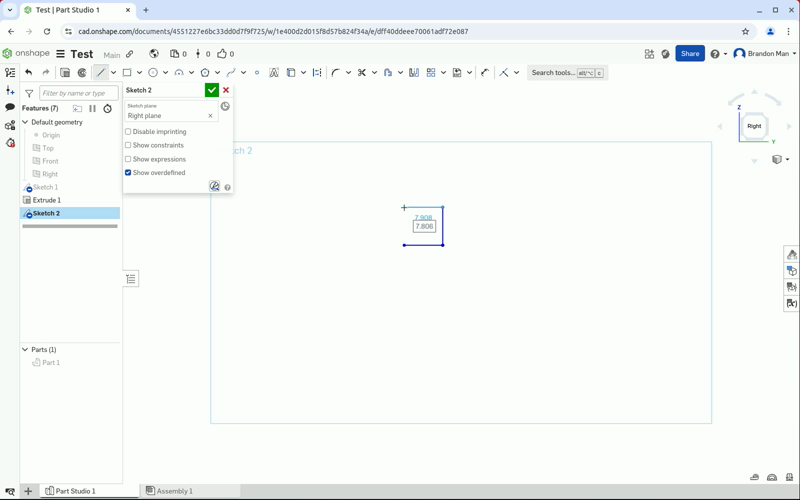
click(404, 207)
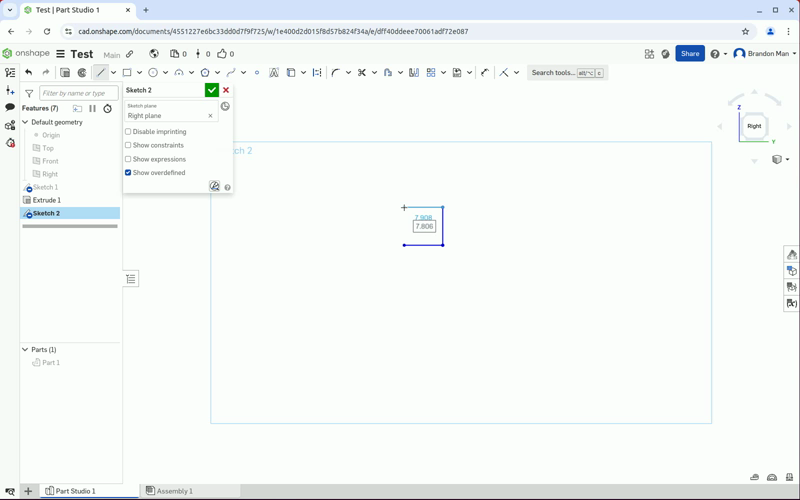
key_up(shift)
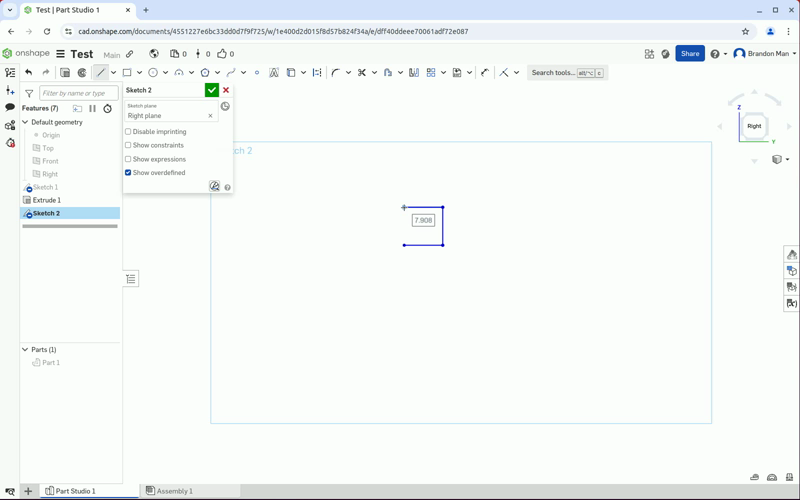
mouse_move(434, 207)
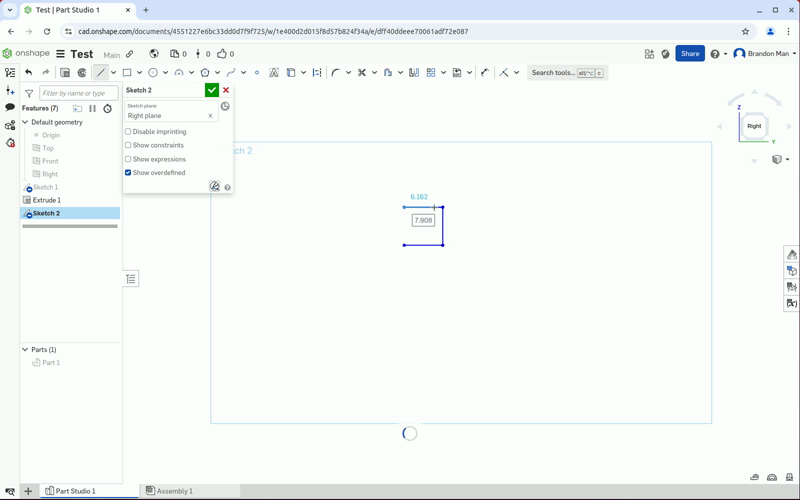
key_down(shift)
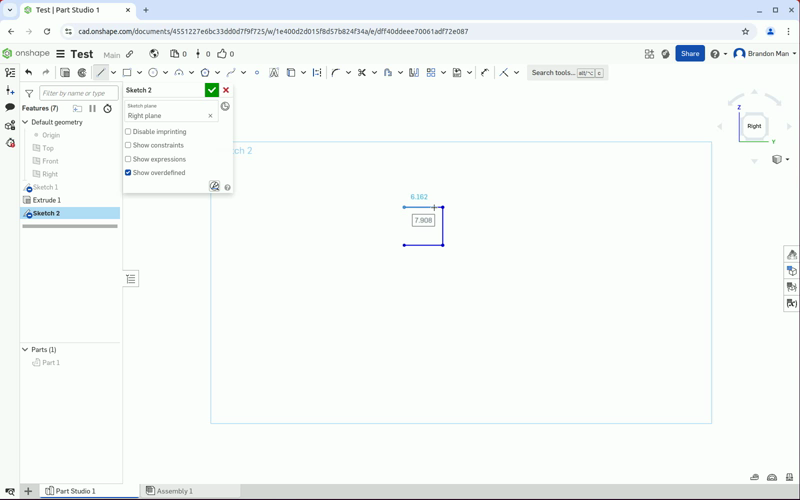
mouse_move(404, 245)
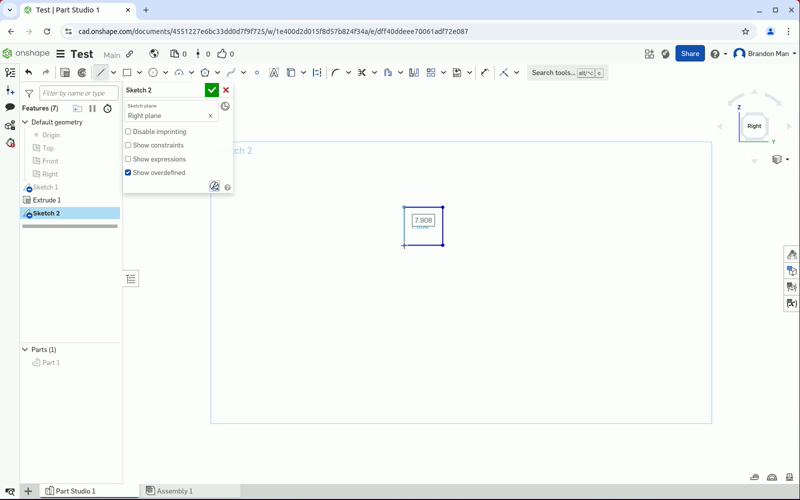
key_up(shift)
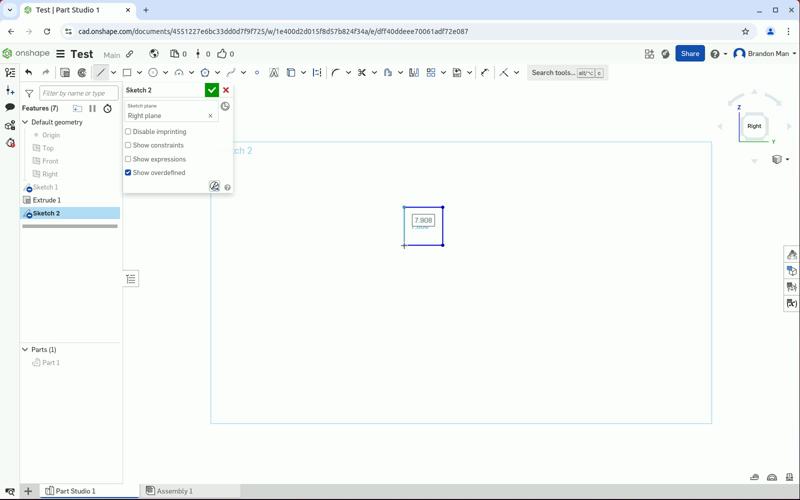
click(404, 245)
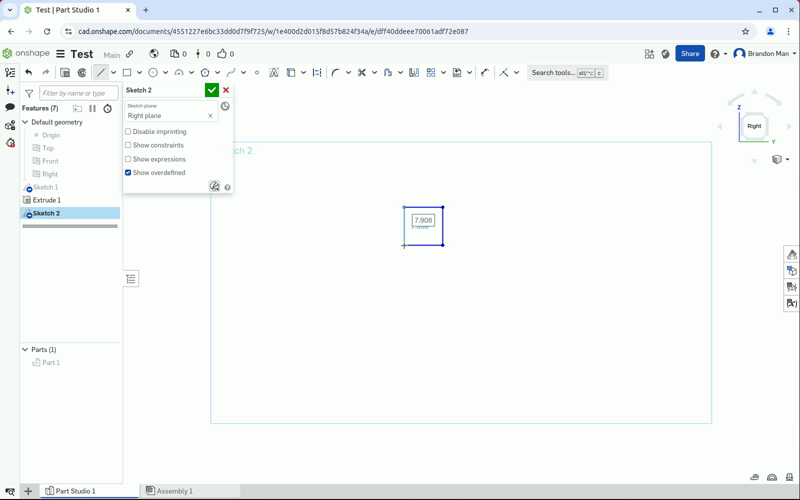
key(esc)
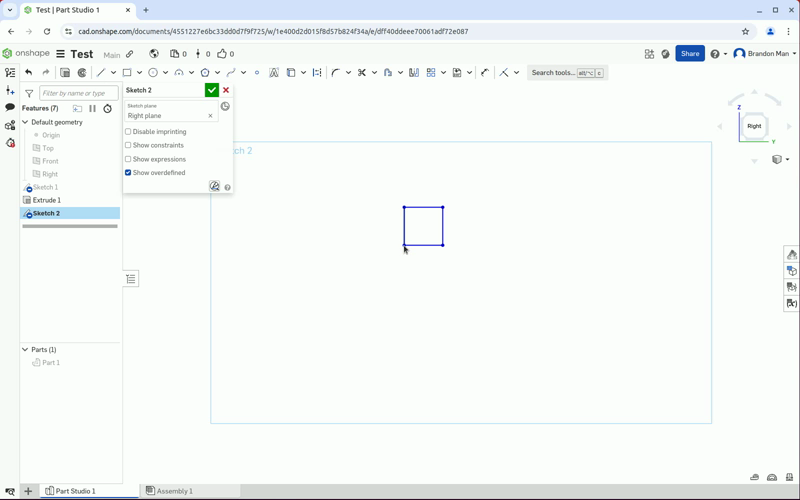
mouse_move(420, 232)
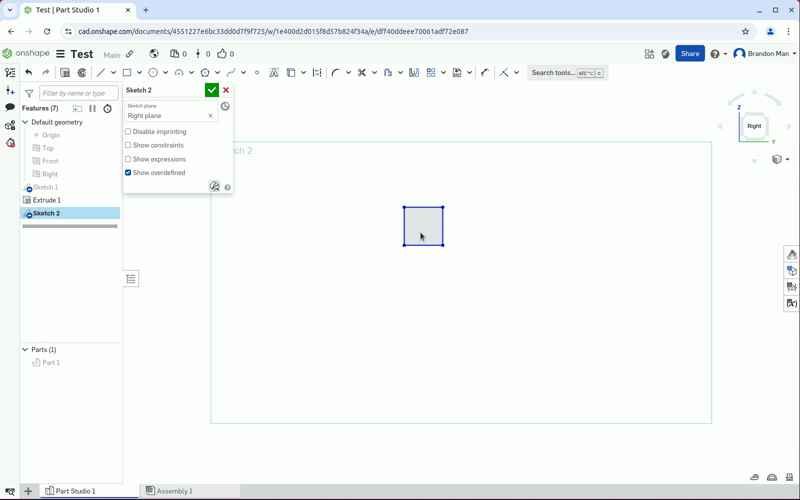
scroll(6)
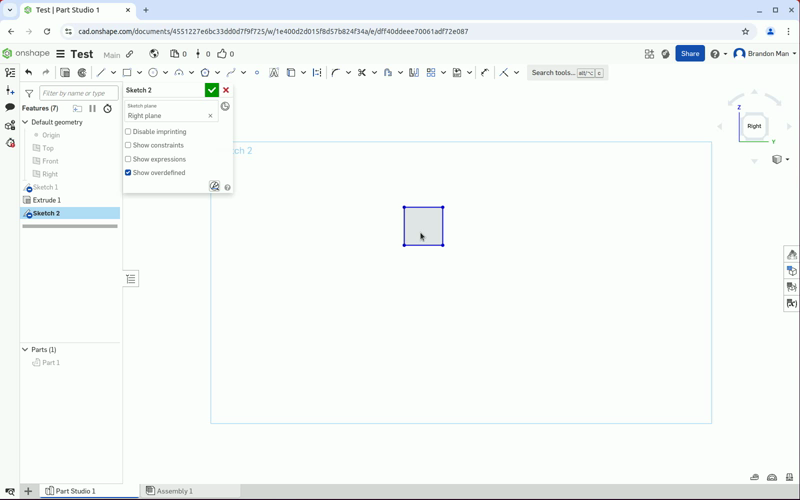
scroll(6)
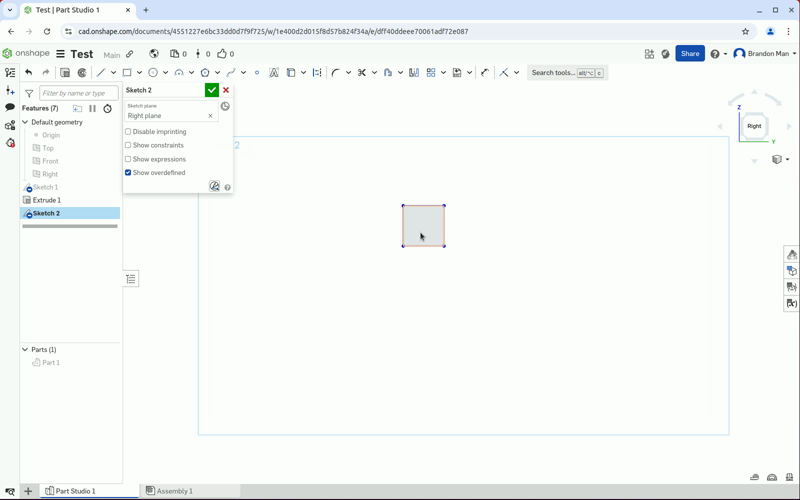
scroll(6)
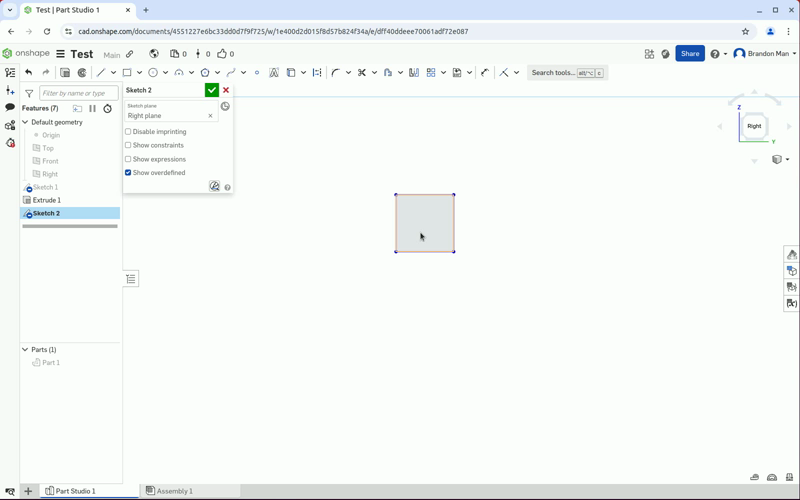
scroll(6)
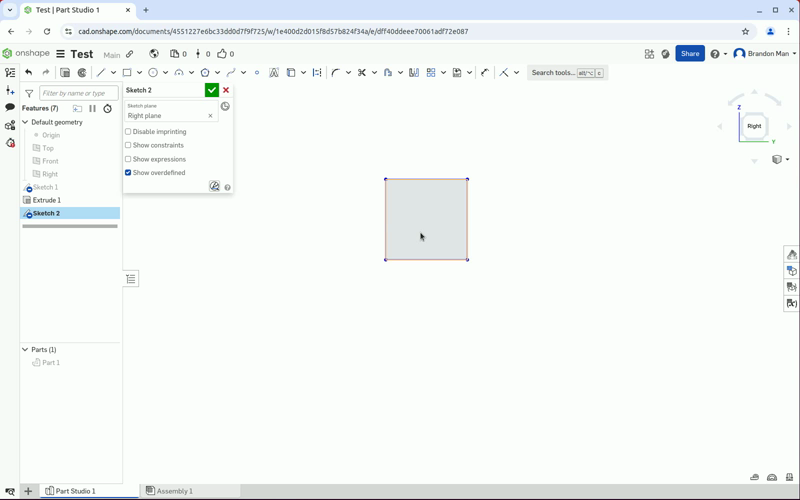
scroll(6)
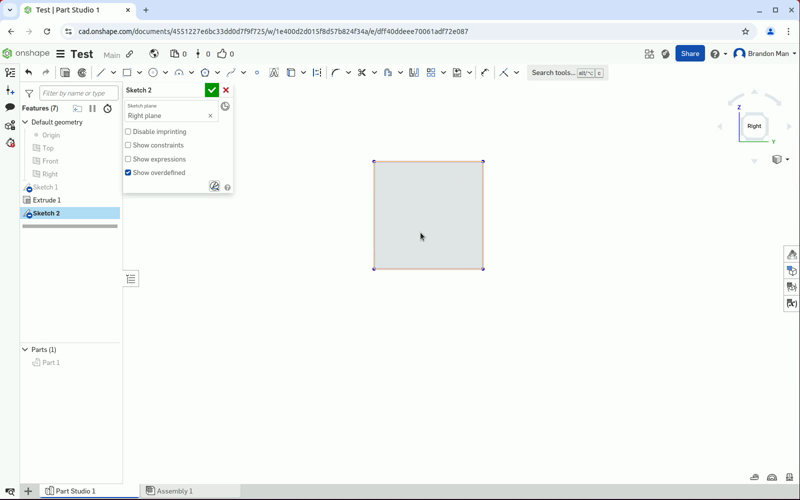
scroll(6)
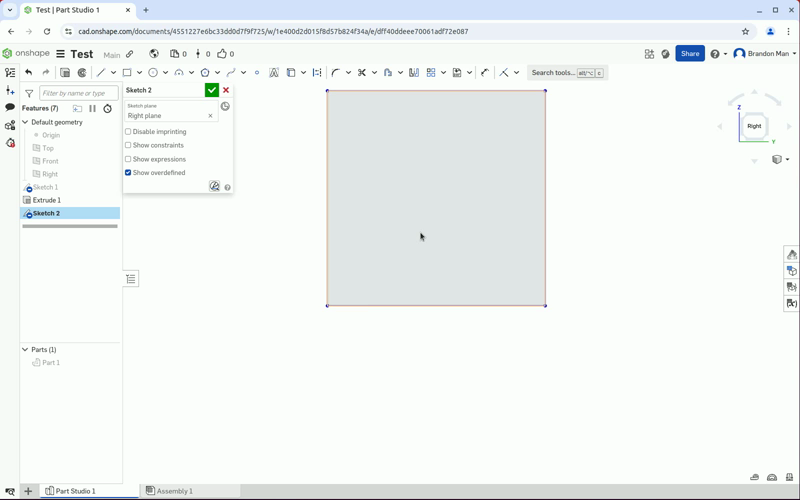
scroll(6)
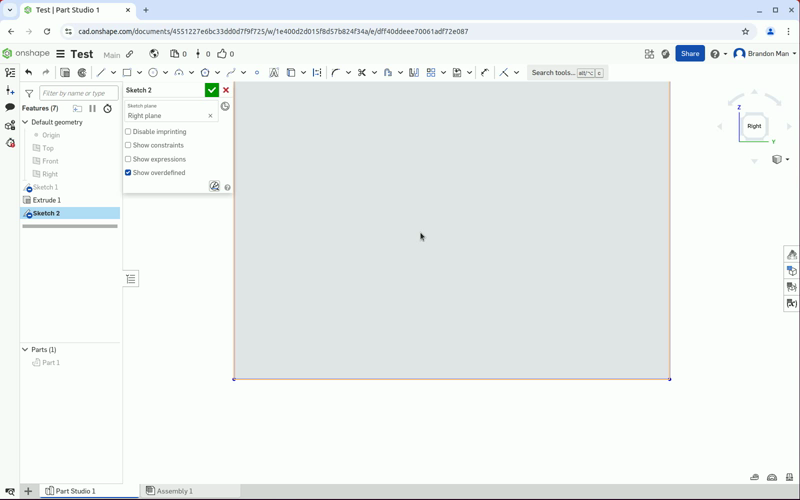
click(420, 232)
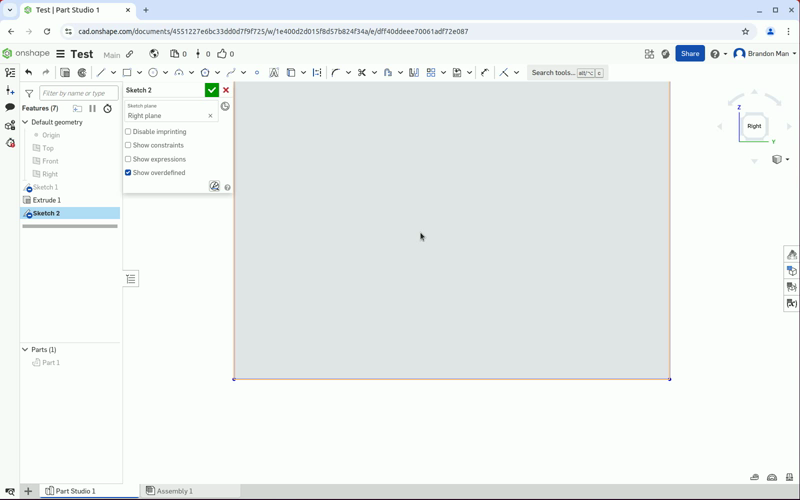
scroll(-6)
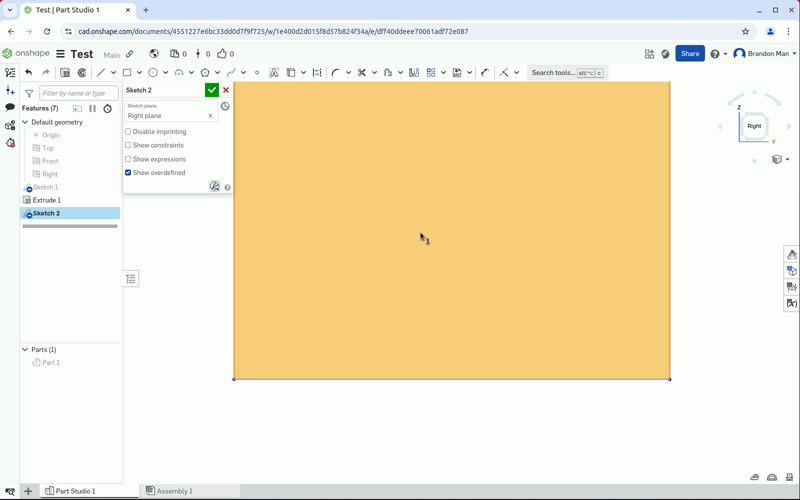
scroll(-6)
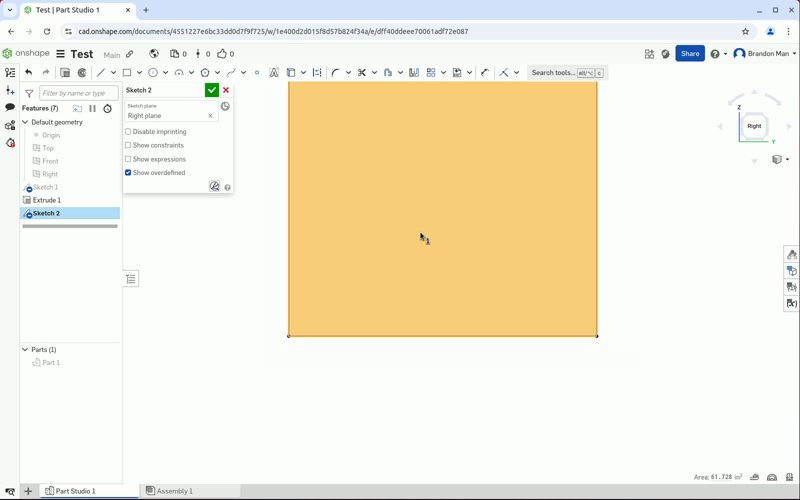
scroll(-6)
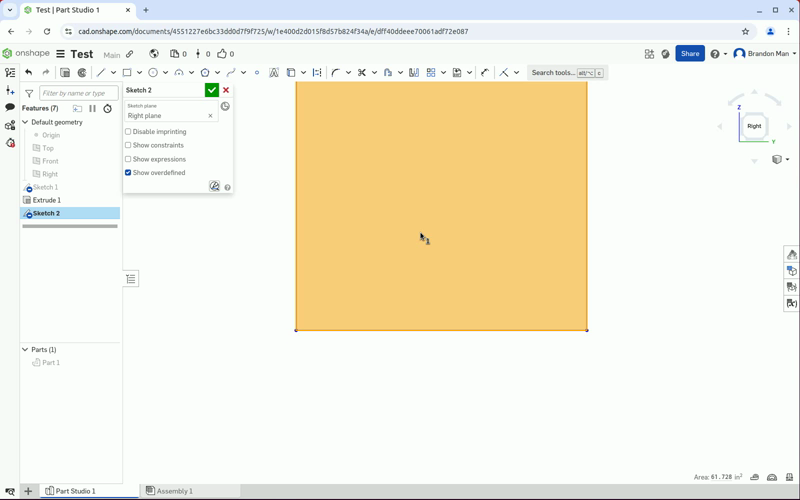
scroll(-6)
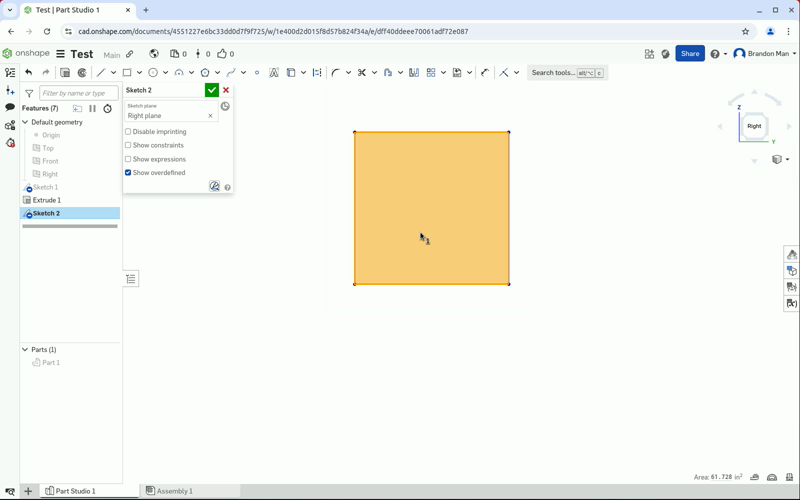
scroll(-6)
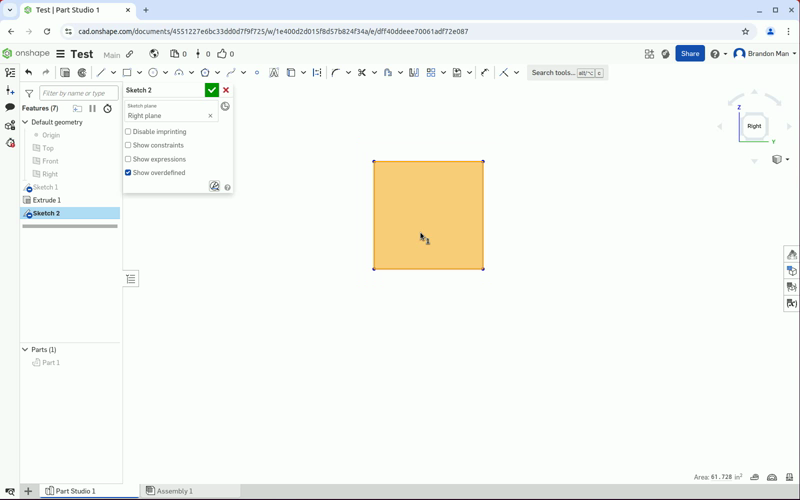
scroll(-6)
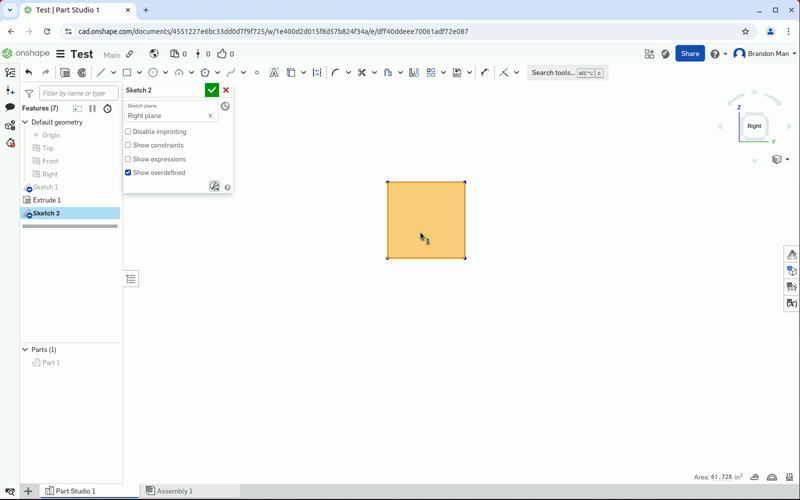
scroll(-6)
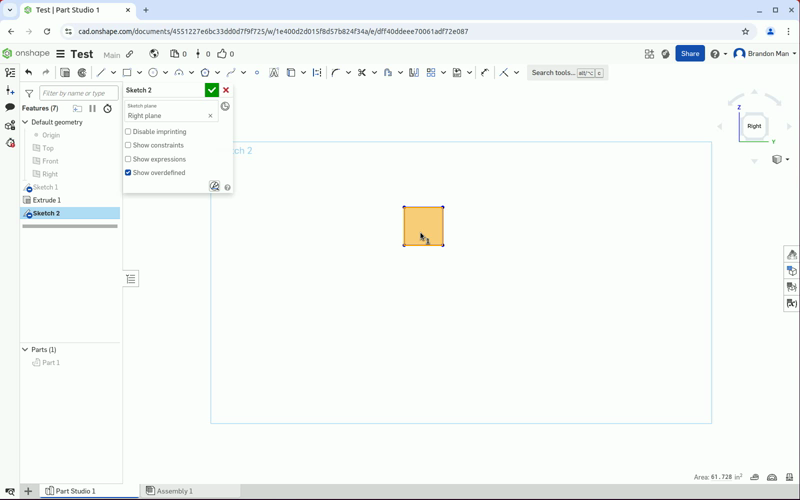
mouse_move(73, 352)
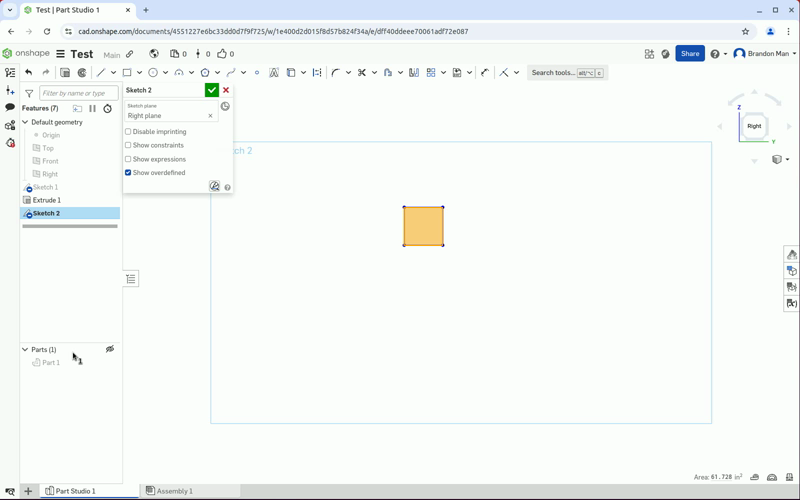
key(shift+y)
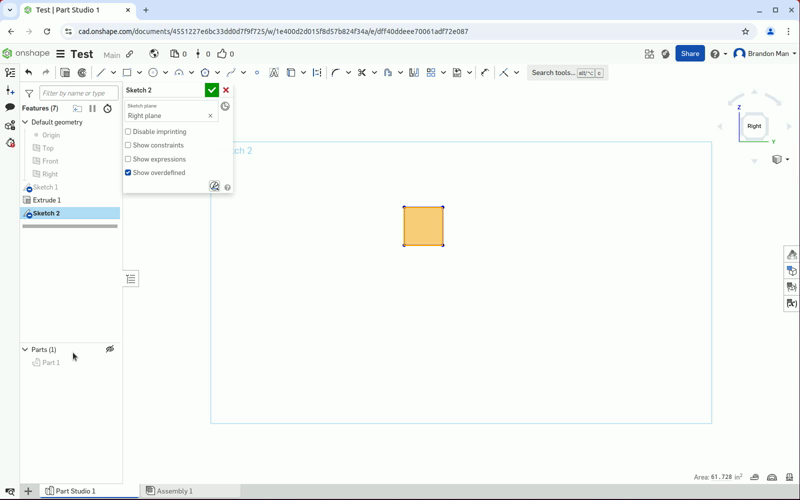
key(shift+e)
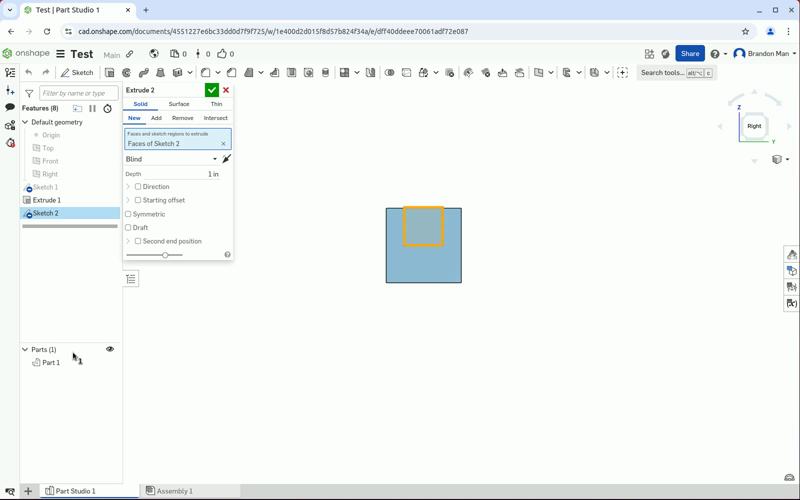
mouse_move(143, 106)
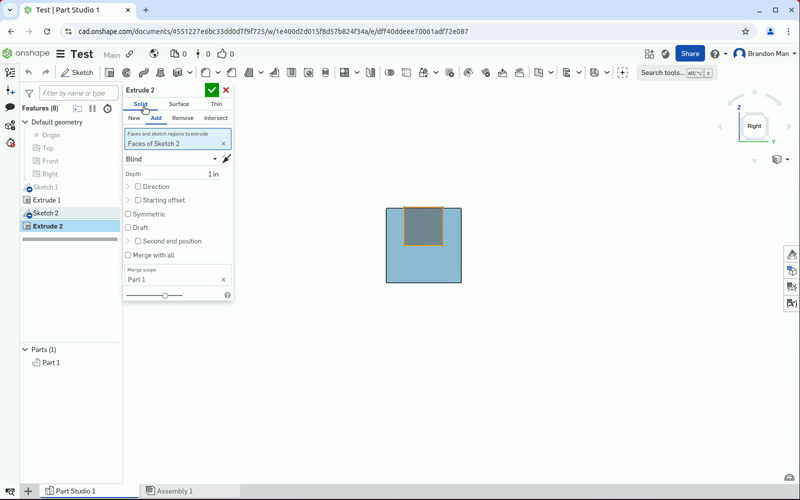
click(143, 106)
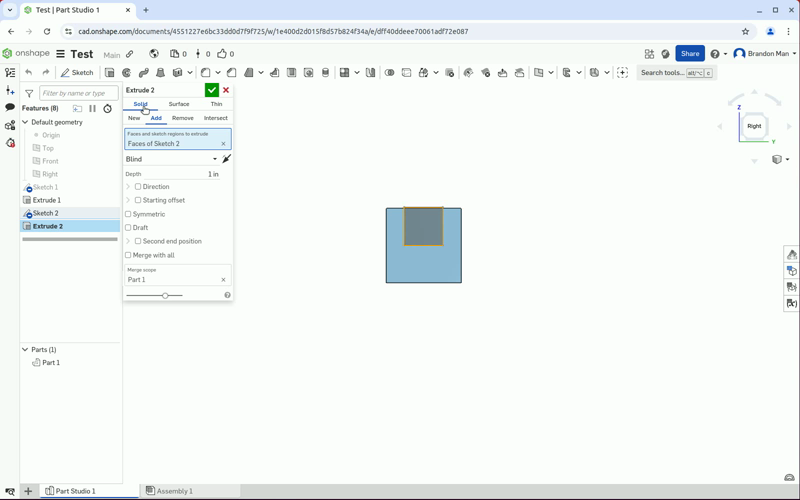
mouse_move(186, 120)
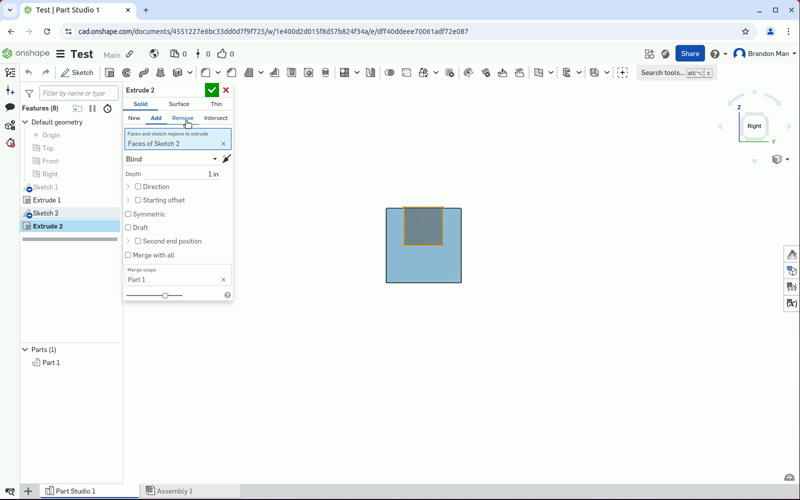
click(186, 120)
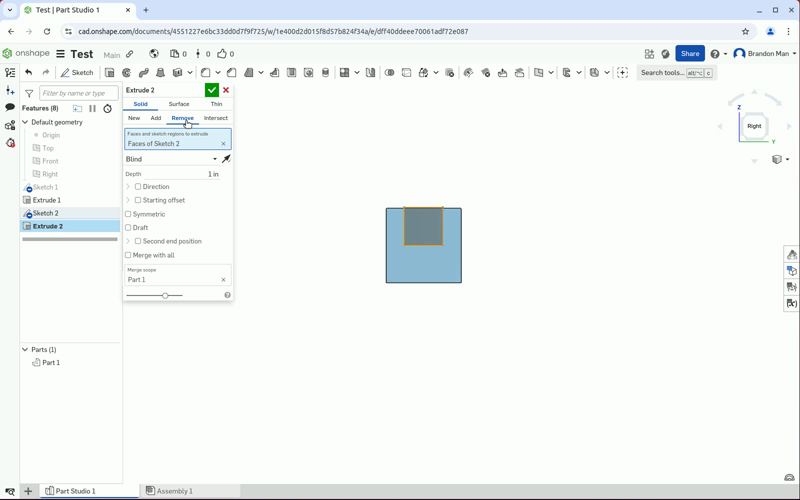
key(tab, 4)
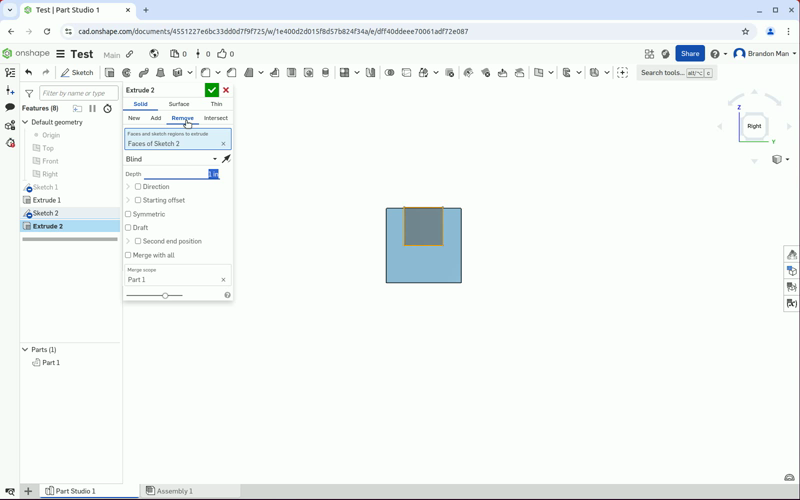
text(15.405)
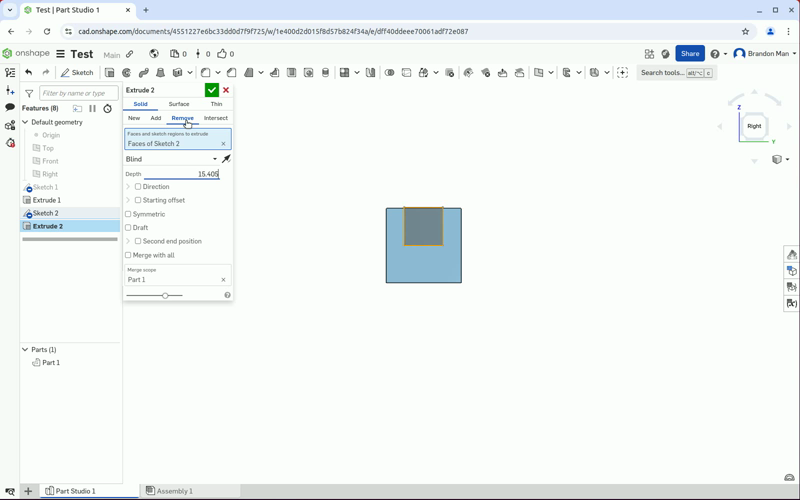
key(tab, 6)
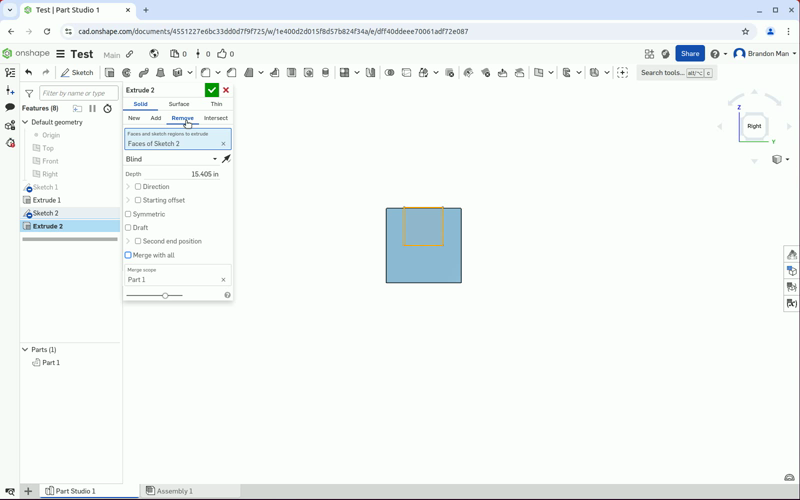
key(space)
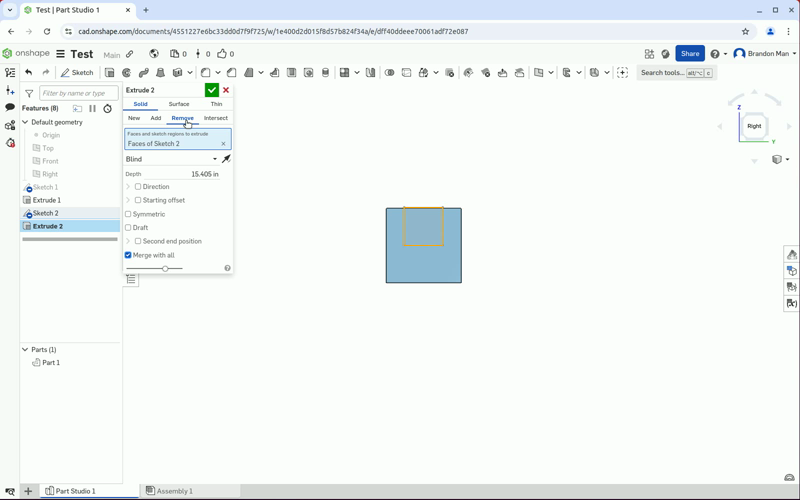
key(enter)
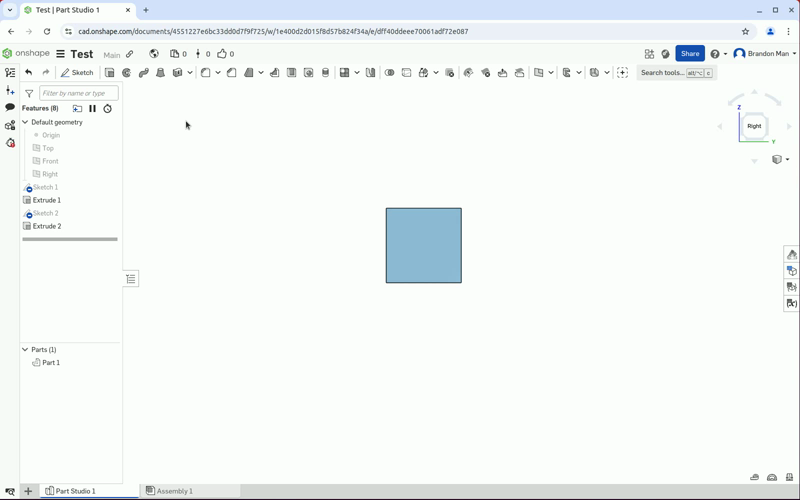
key(shift+h)
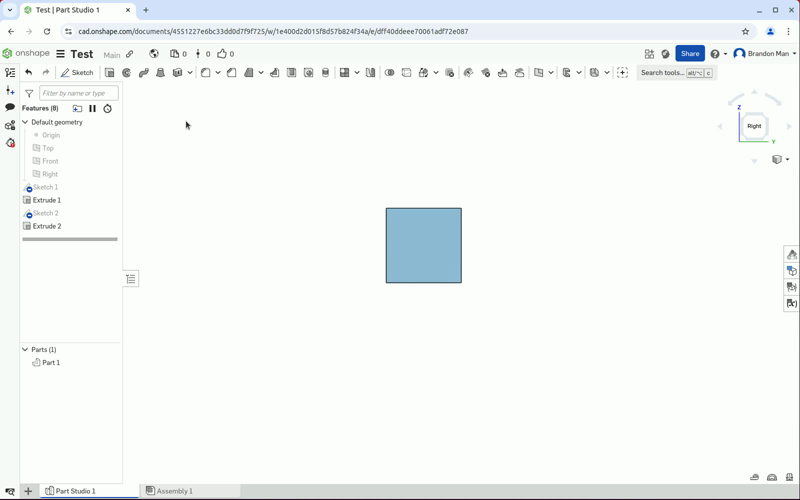
key(shift+h)
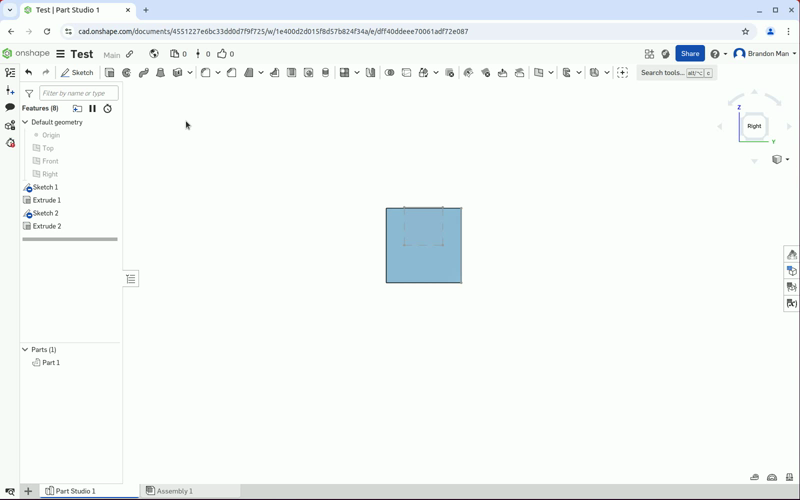
key(shift+7)
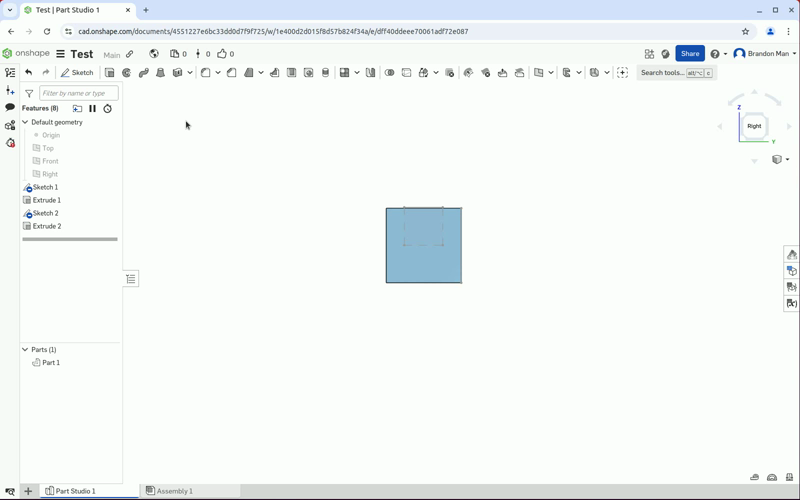
key(right, 2)
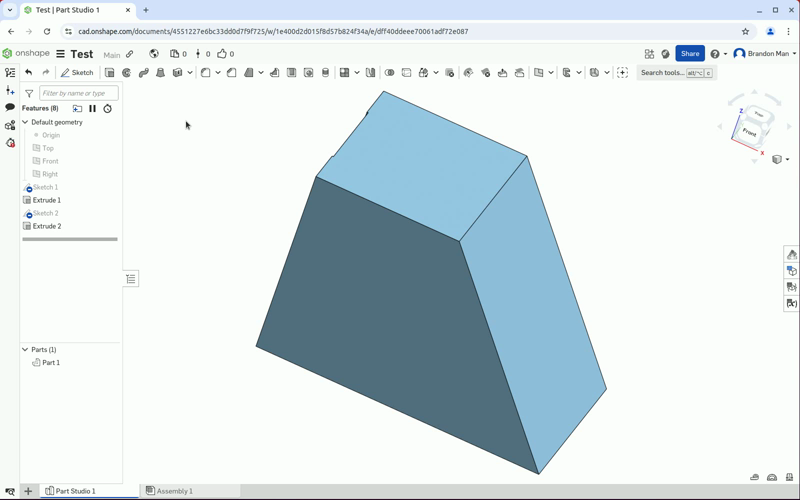
key(down, 2)
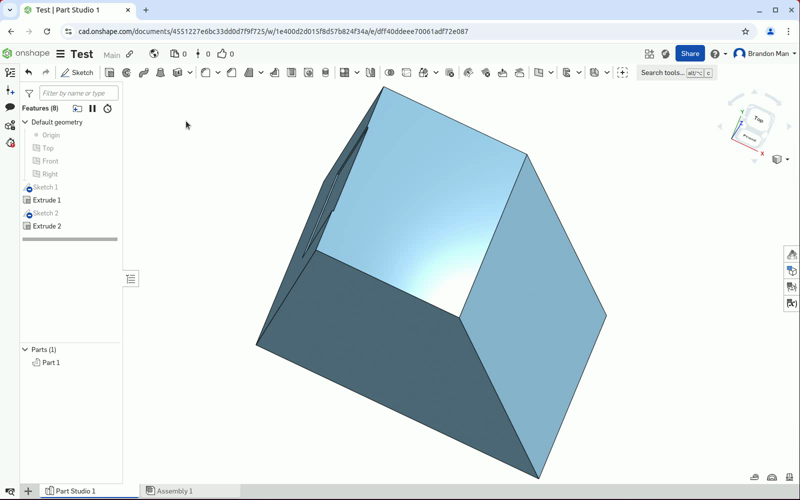
key(up, 2)
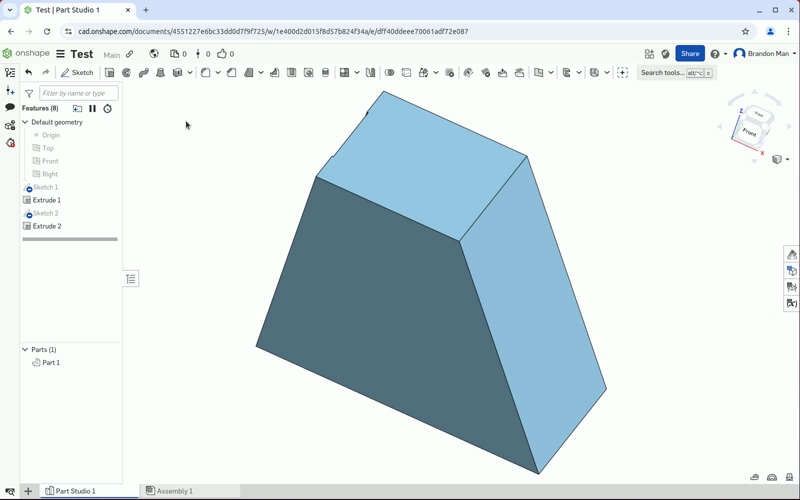
key(left, 2)
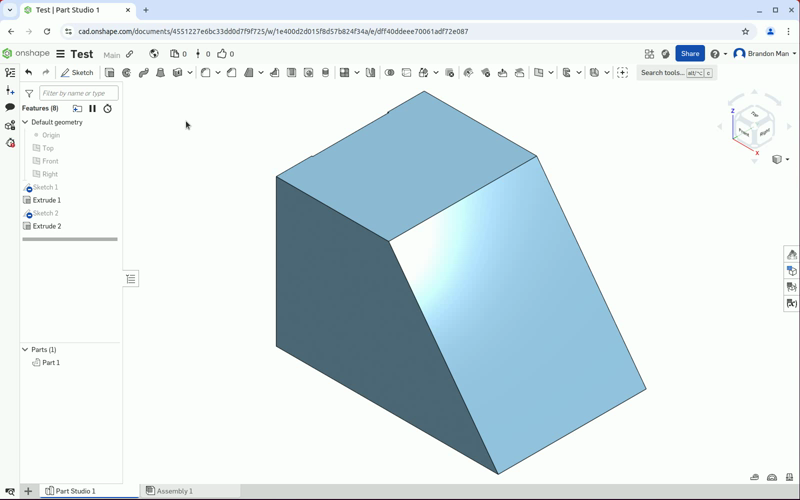
mouse_move(73, 189)
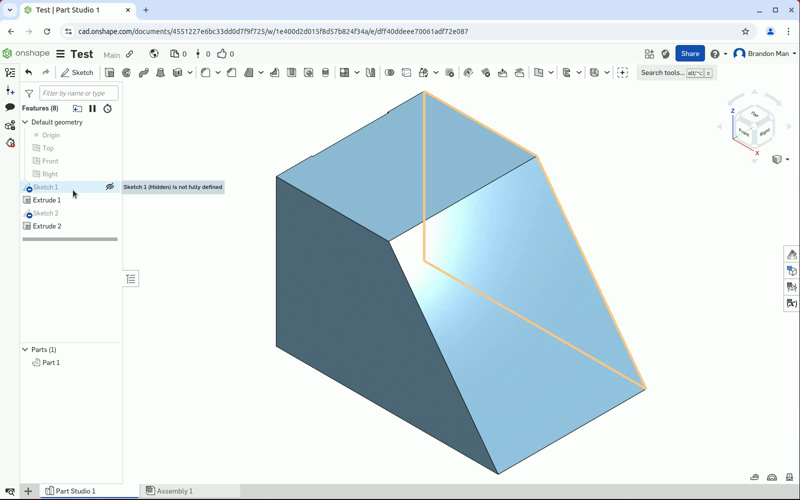
click(73, 189)